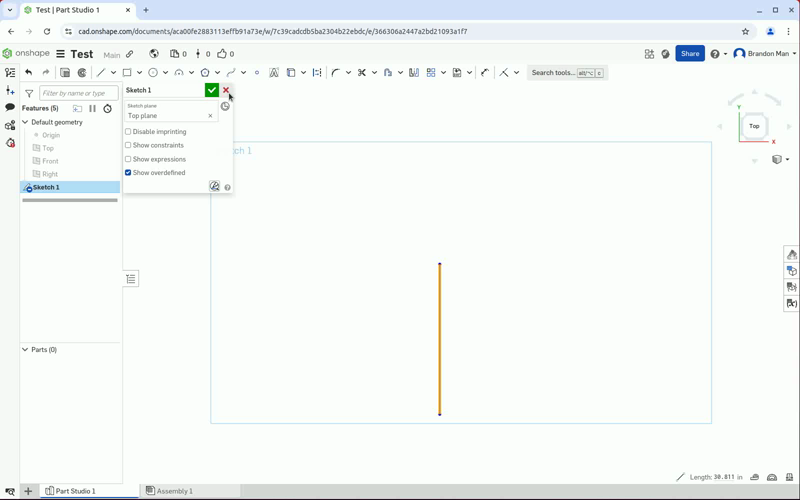
key(shift+h)
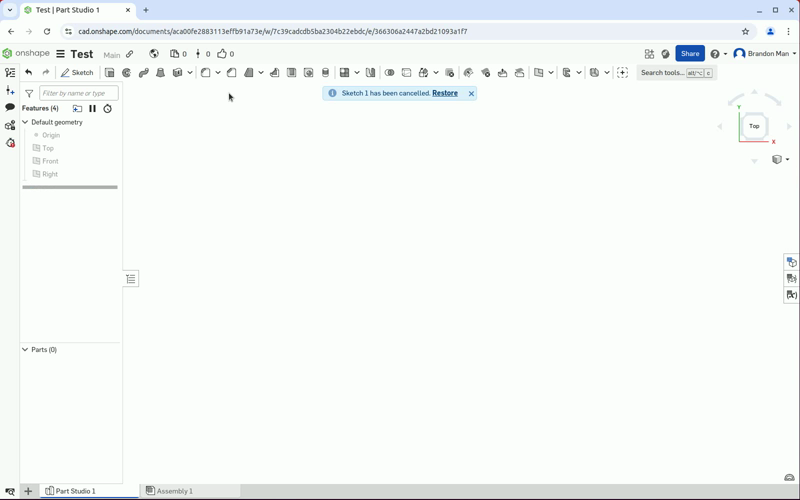
mouse_move(73, 352)
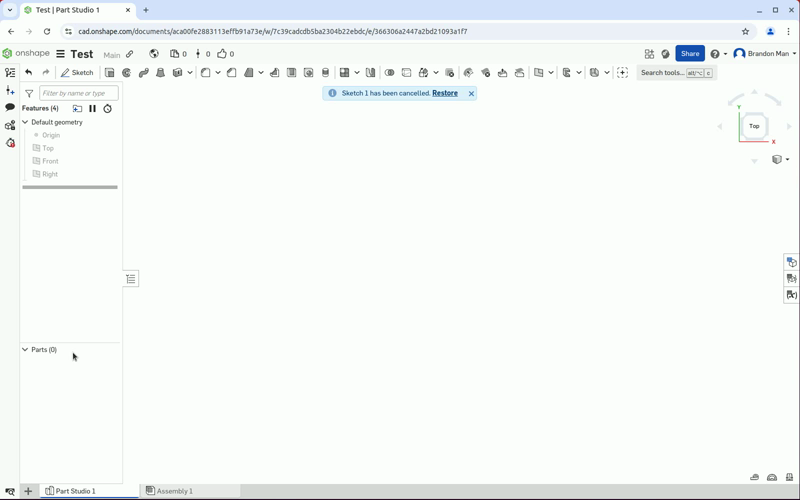
key(y)
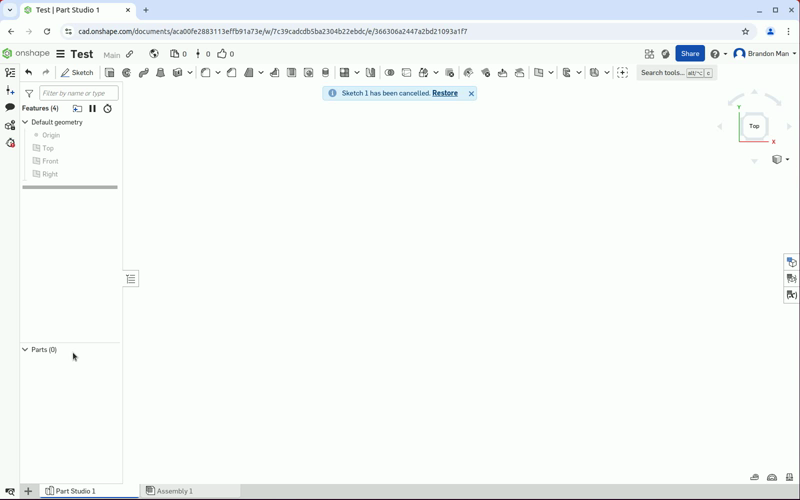
key(shift+p)
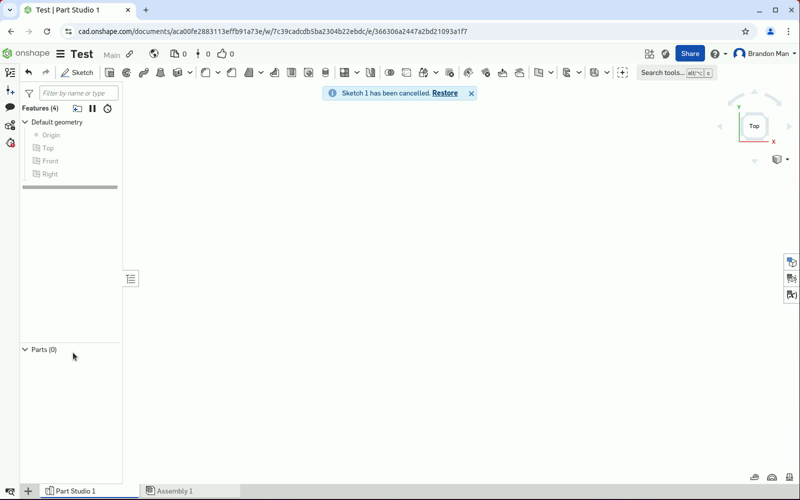
key(space)
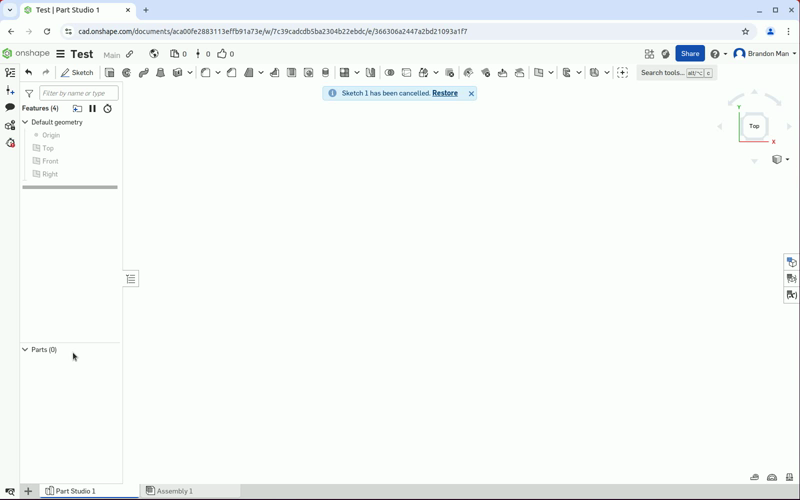
key_down(shift)
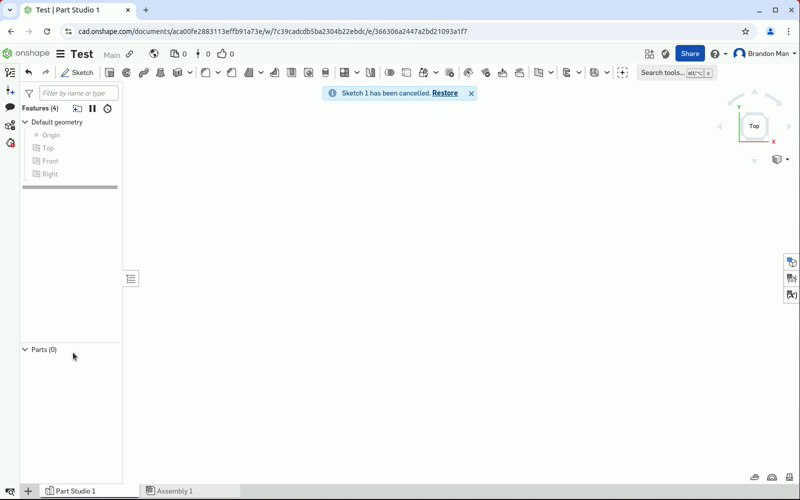
key(up)
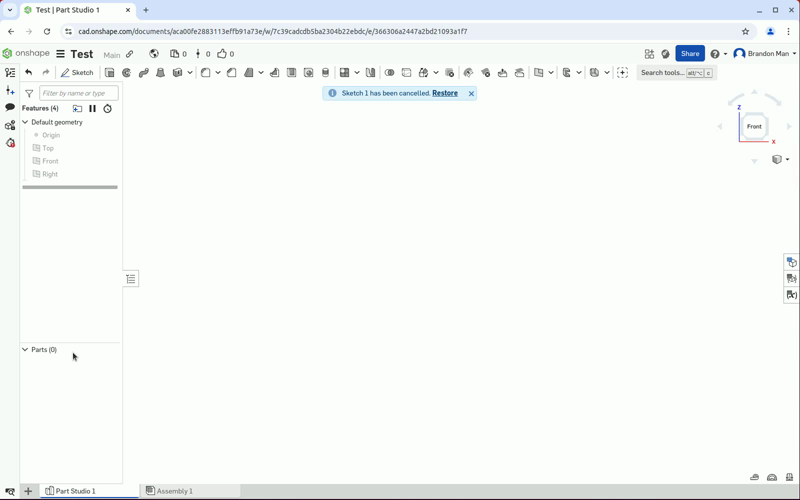
key_up(shift)
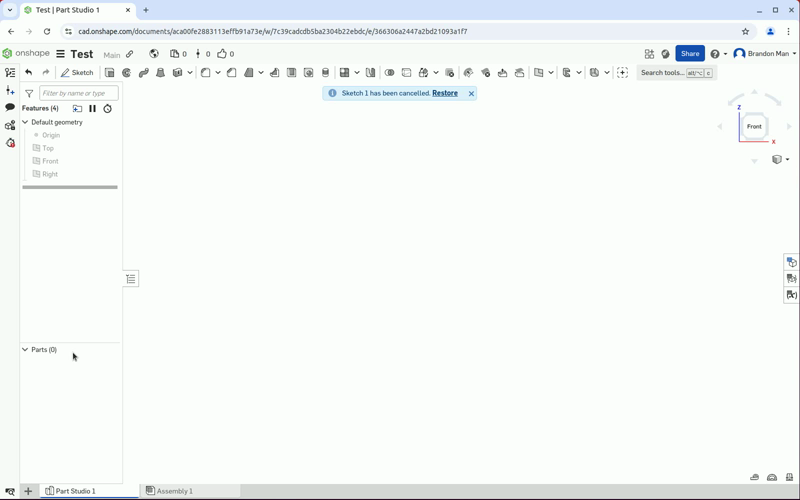
mouse_move(73, 352)
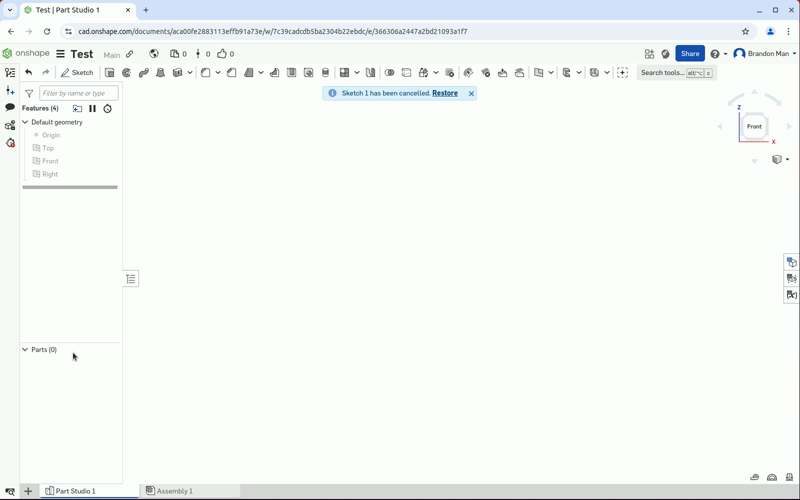
key(shift+y)
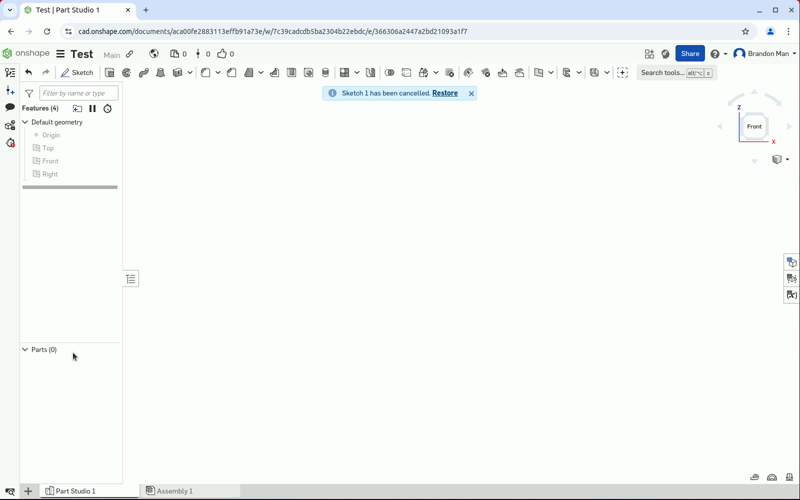
key(shift+s)
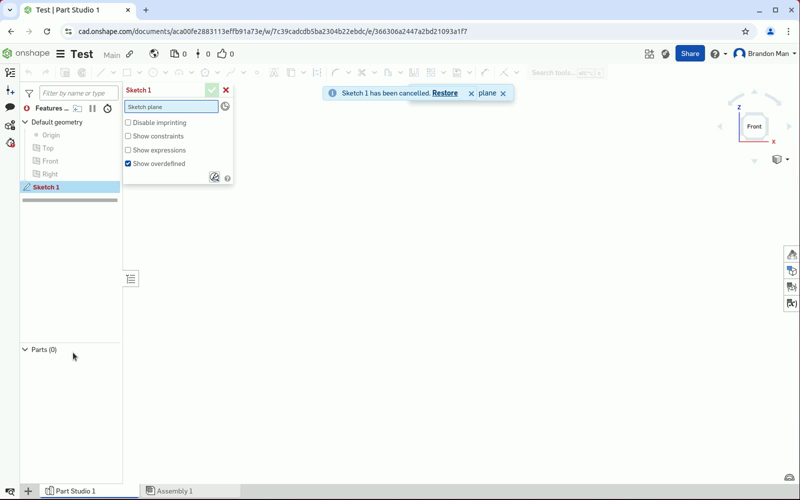
mouse_move(73, 163)
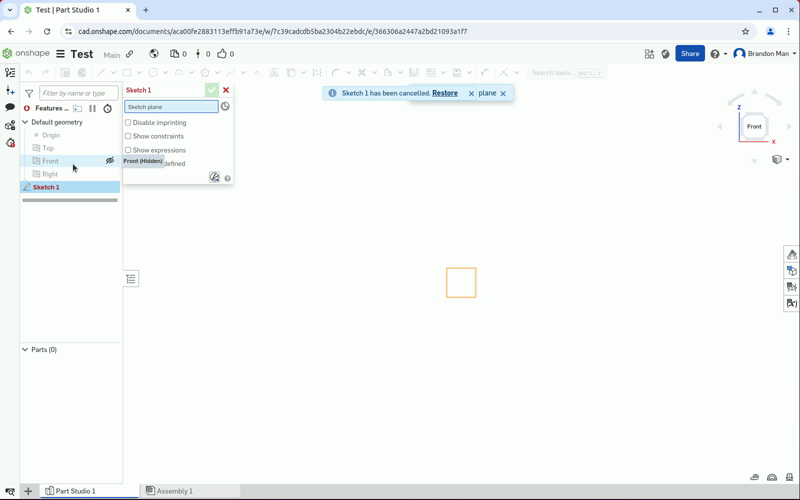
click(73, 163)
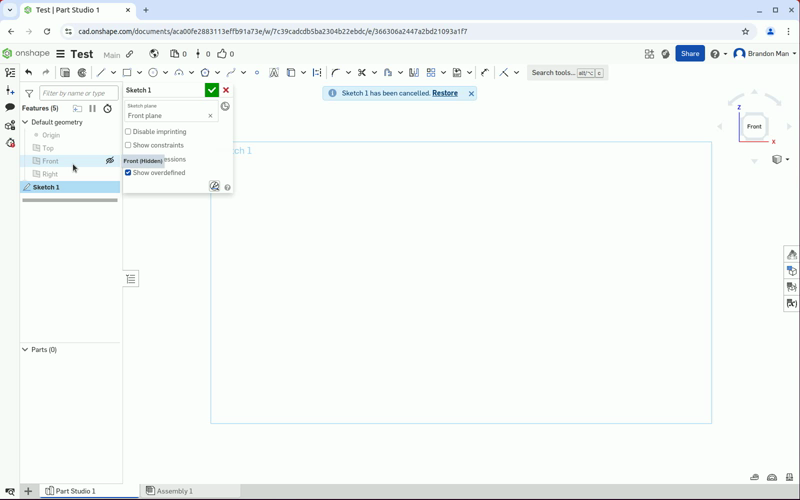
mouse_move(73, 352)
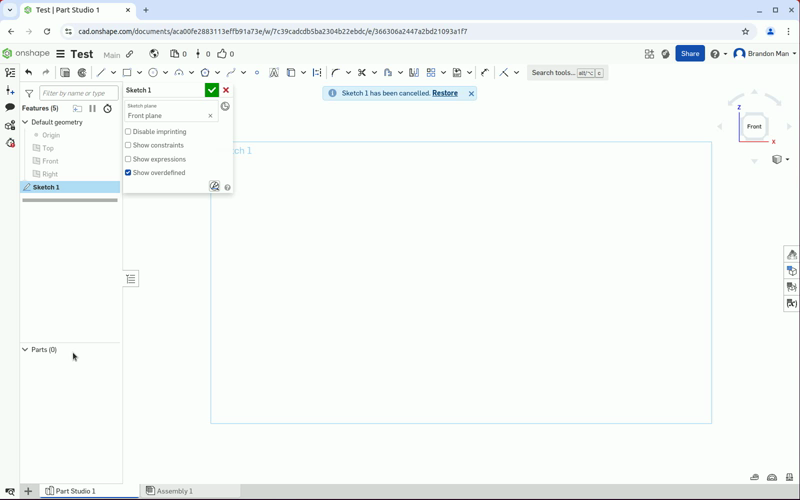
key(y)
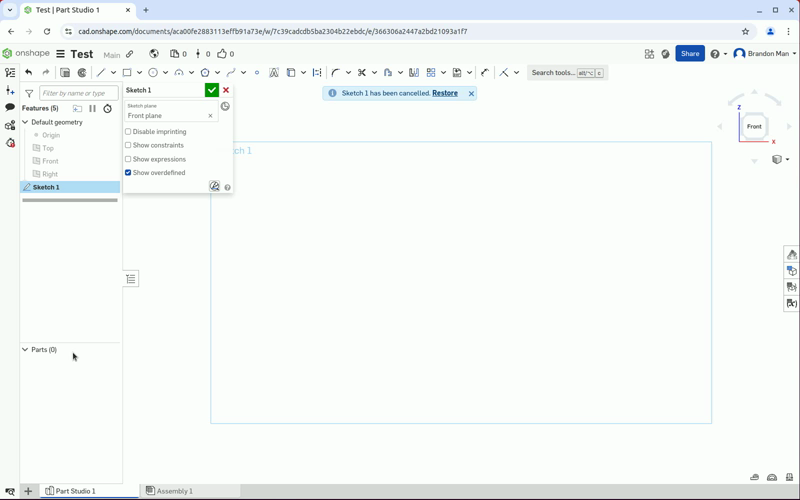
key(l)
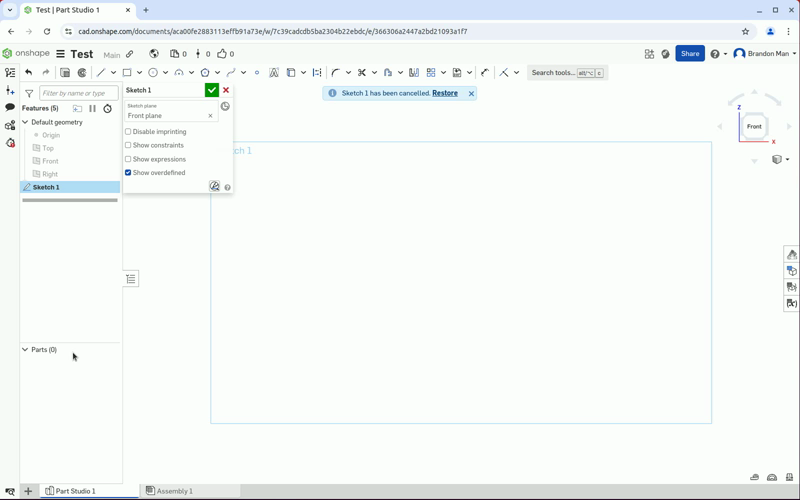
key_down(shift)
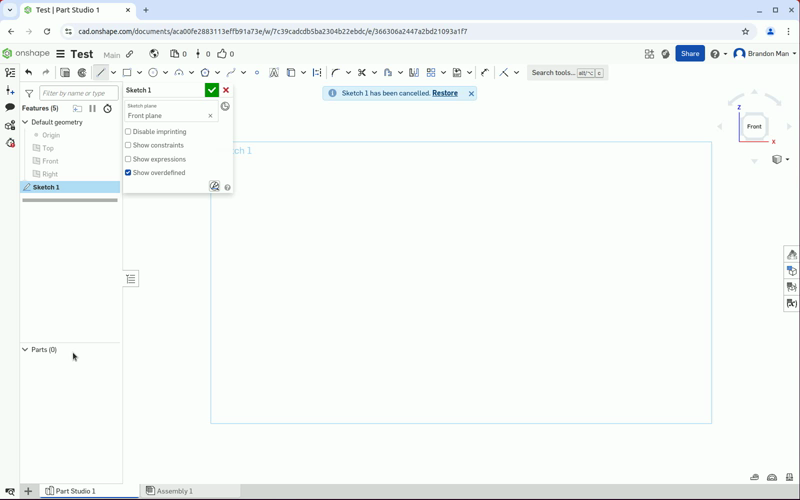
mouse_move(348, 282)
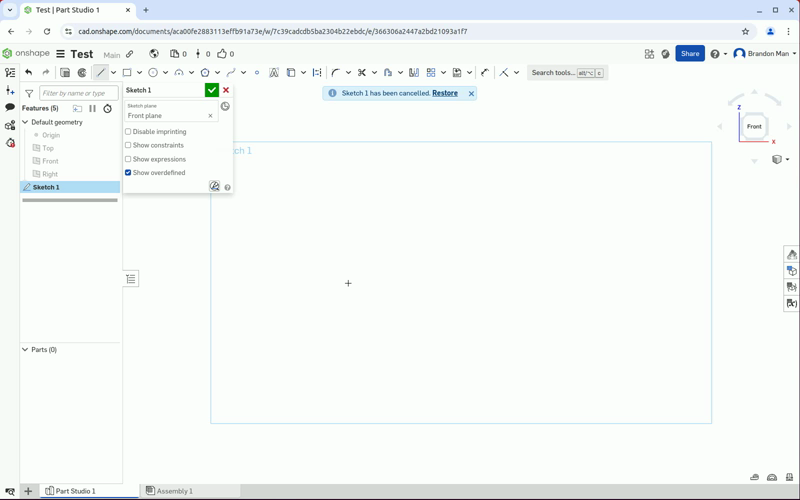
click(348, 282)
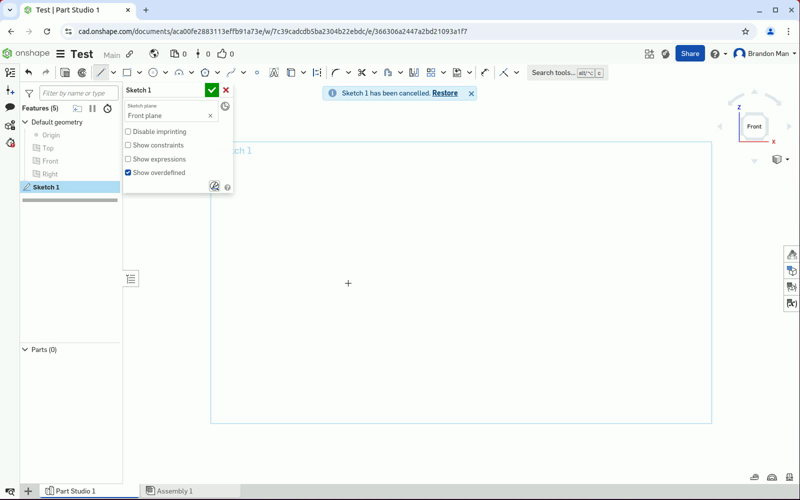
key_up(shift)
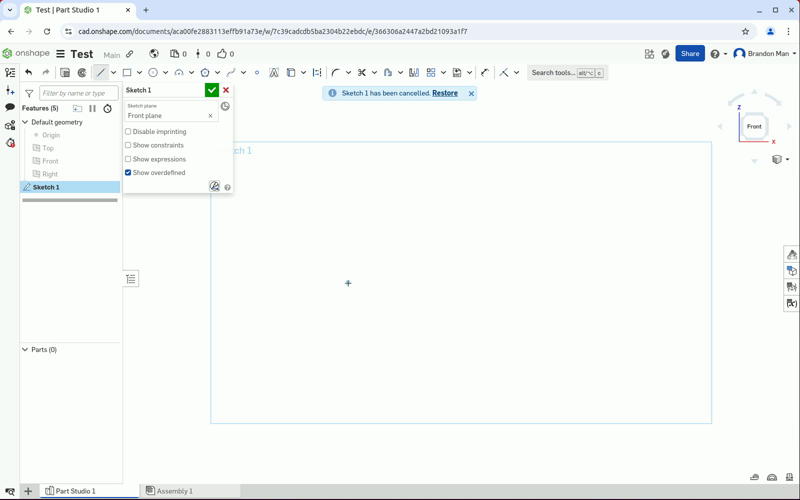
key_down(shift)
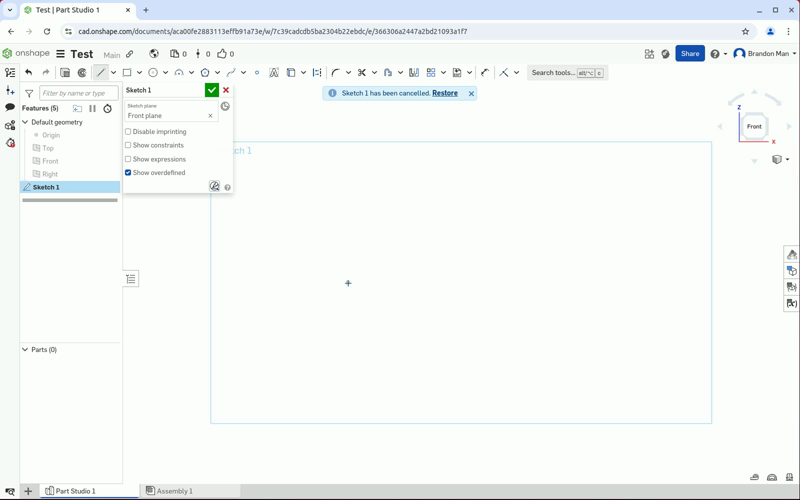
mouse_move(440, 282)
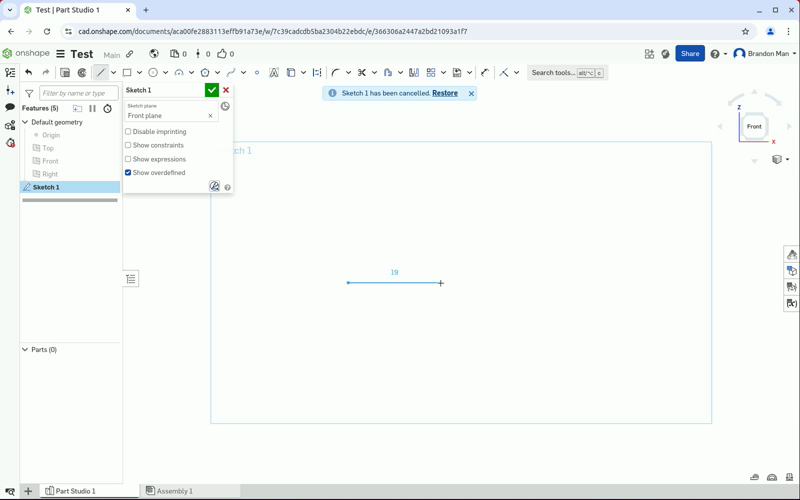
click(440, 282)
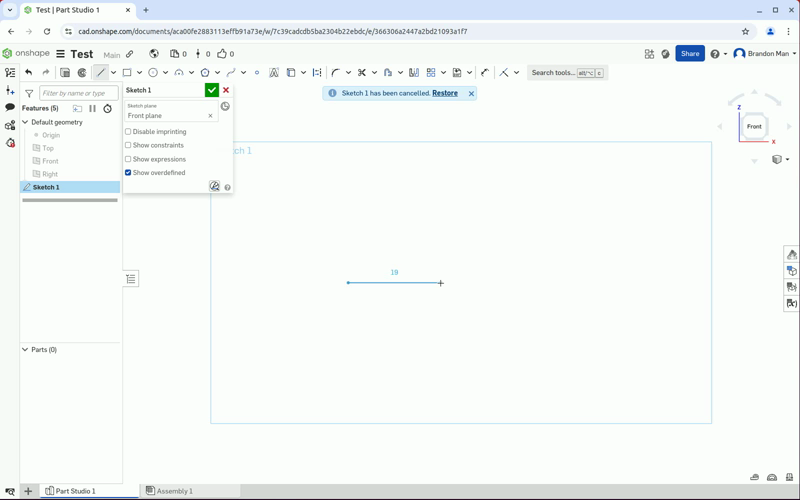
key_up(shift)
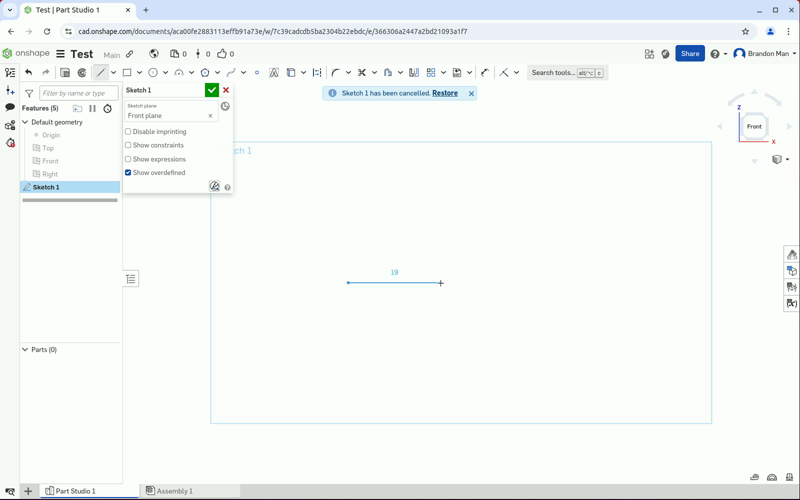
key_down(shift)
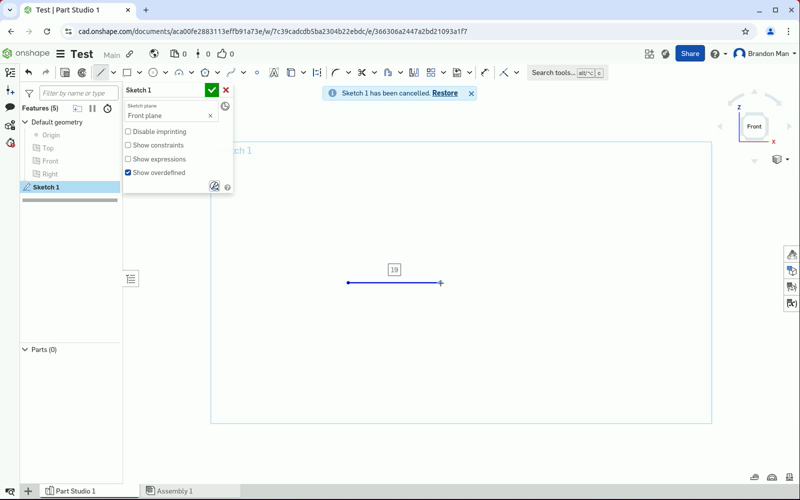
mouse_move(440, 210)
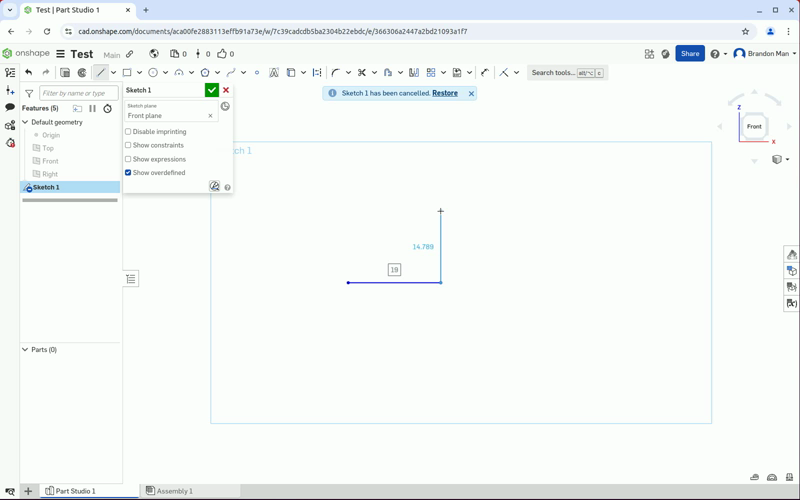
click(440, 210)
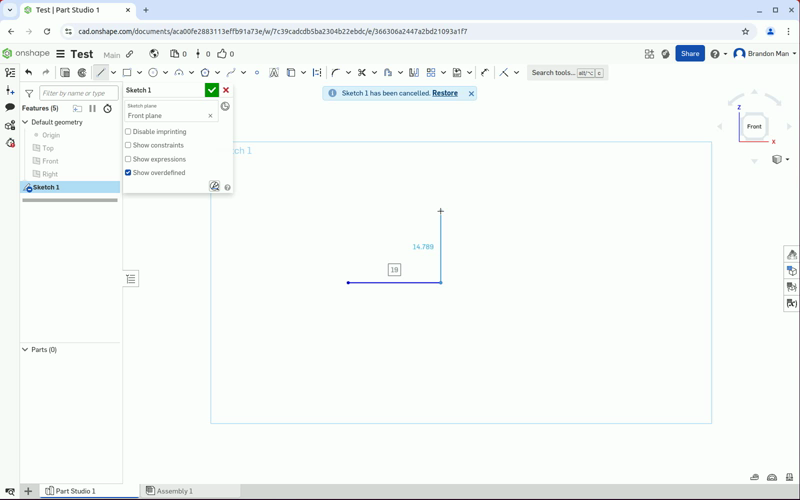
key_up(shift)
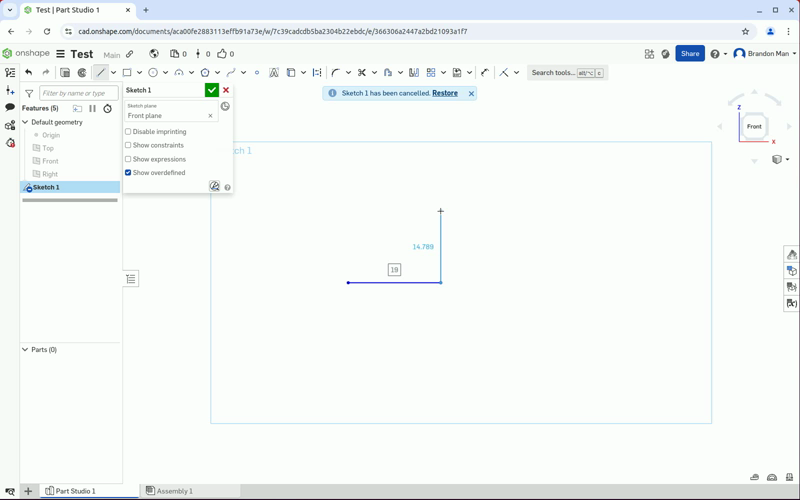
key_down(shift)
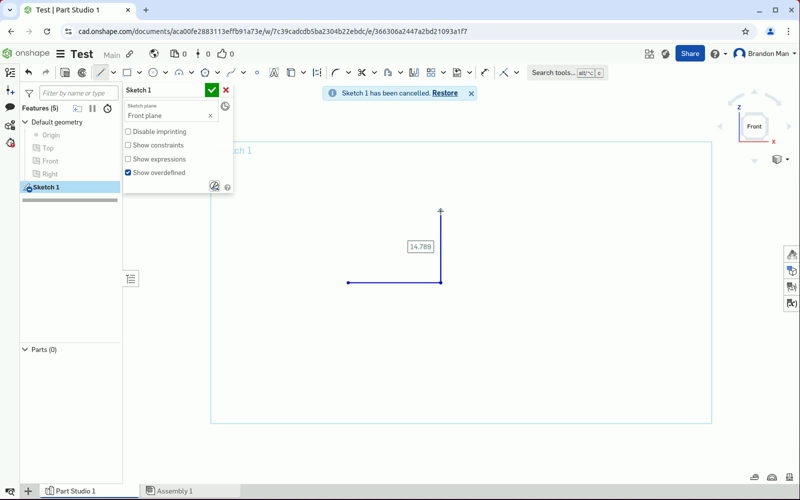
mouse_move(348, 210)
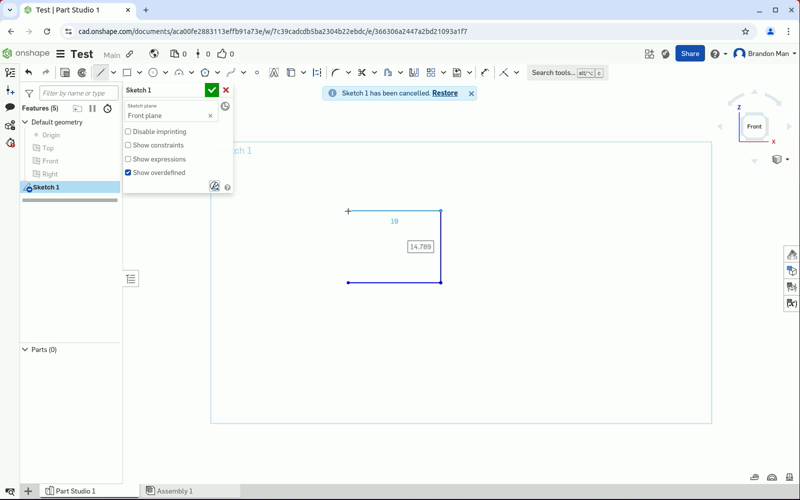
click(348, 210)
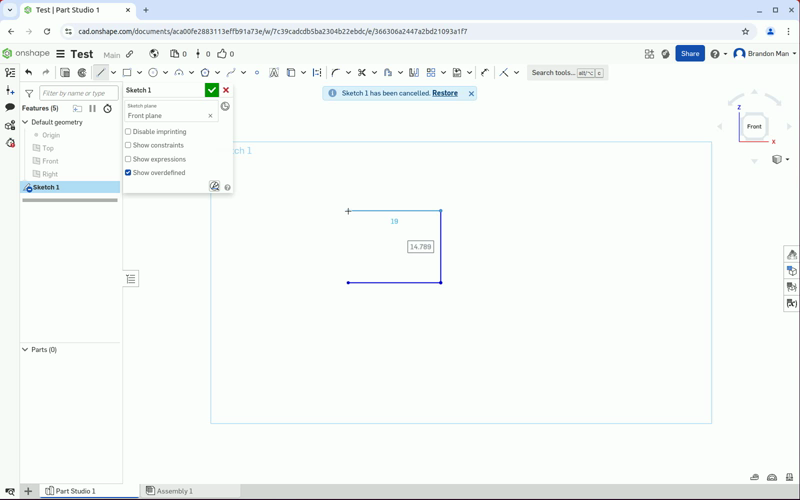
key_up(shift)
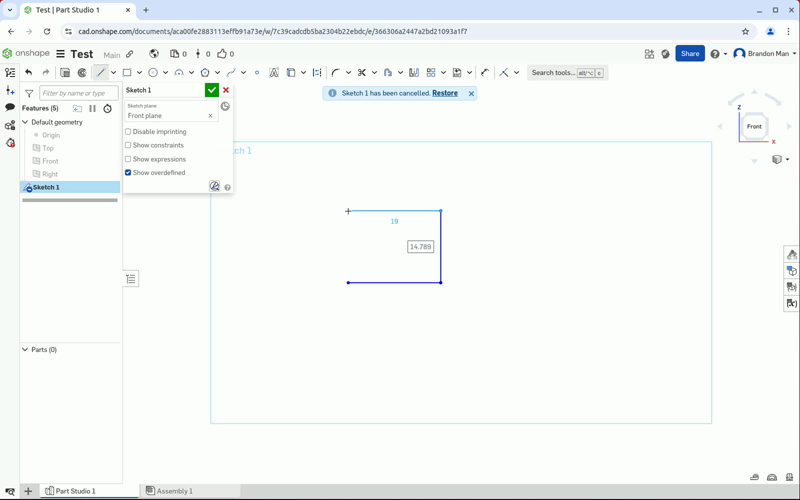
key_down(shift)
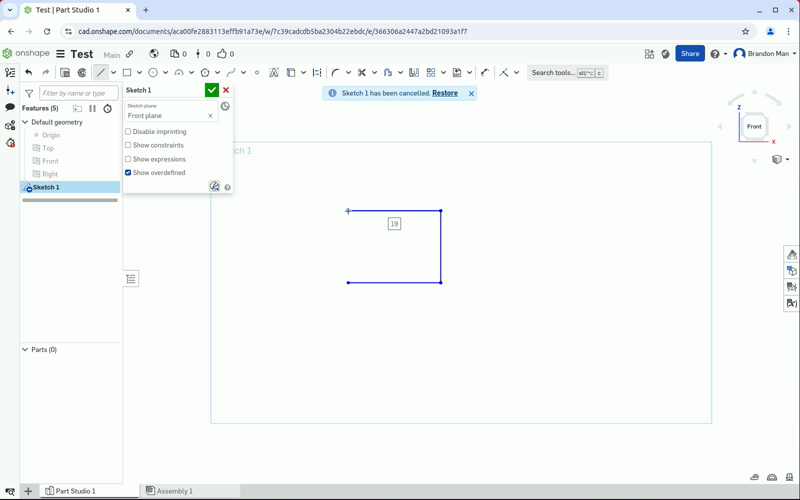
mouse_move(348, 282)
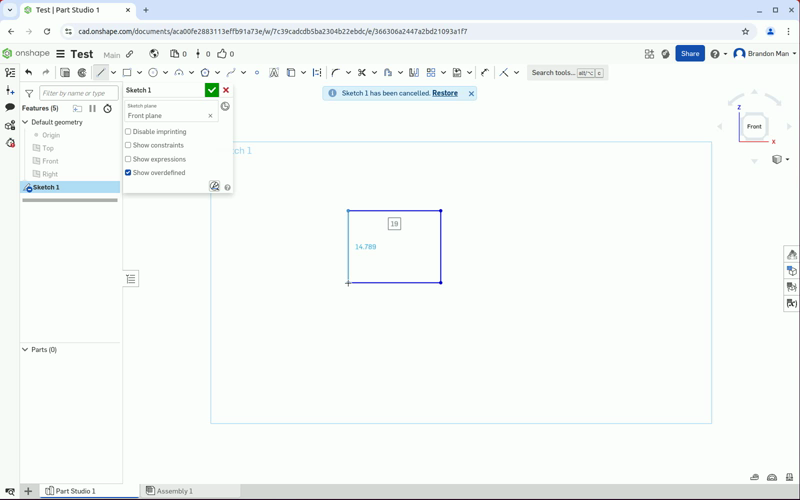
key_up(shift)
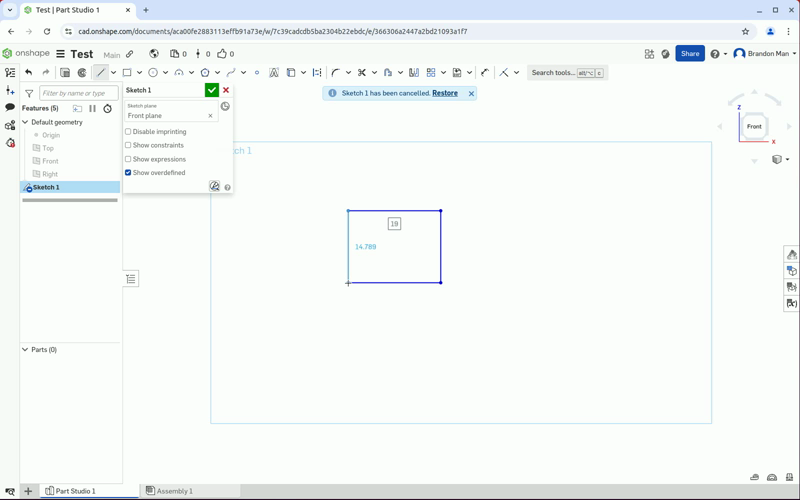
click(348, 282)
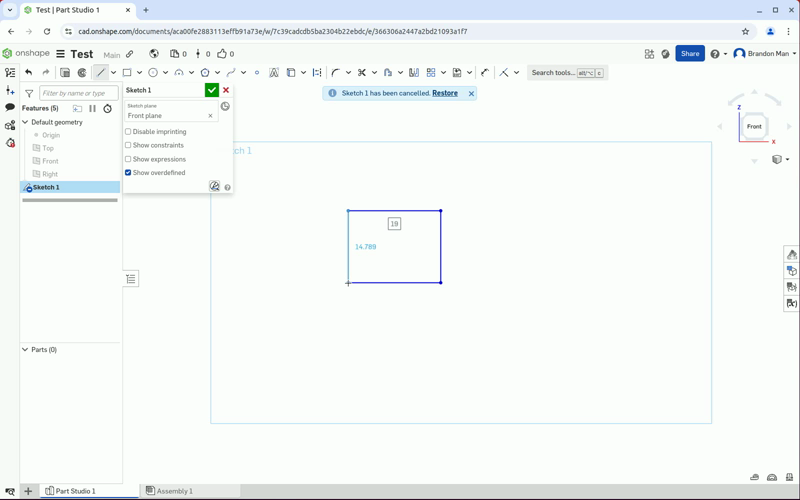
key(esc)
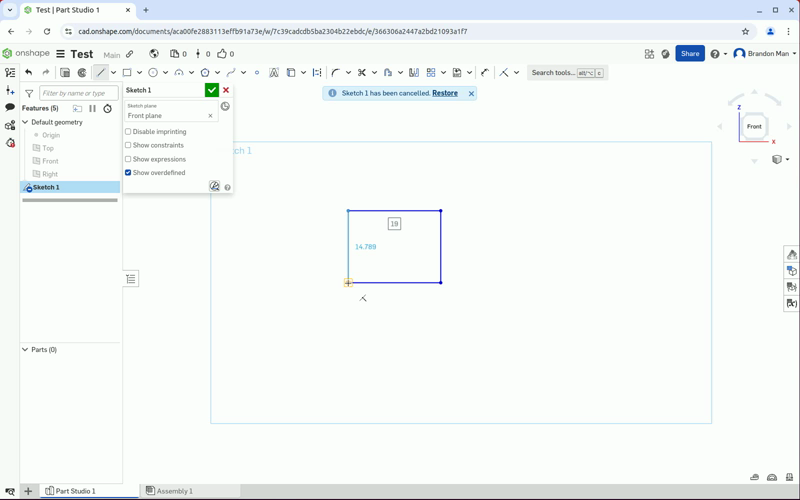
mouse_move(379, 253)
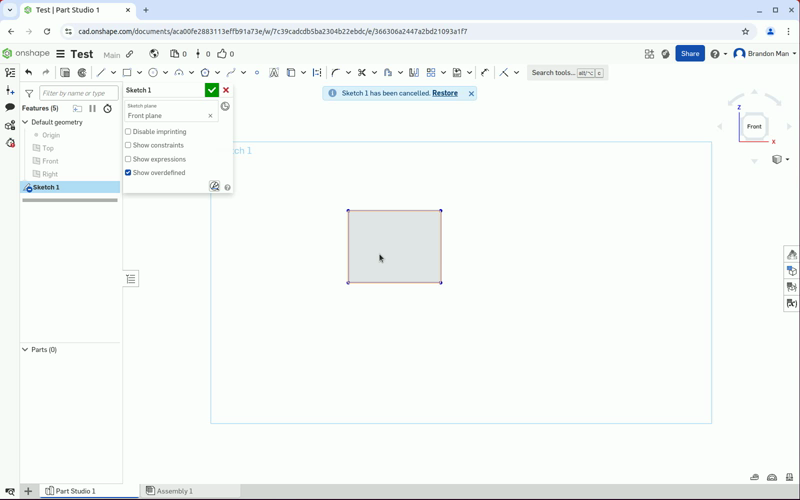
click(379, 253)
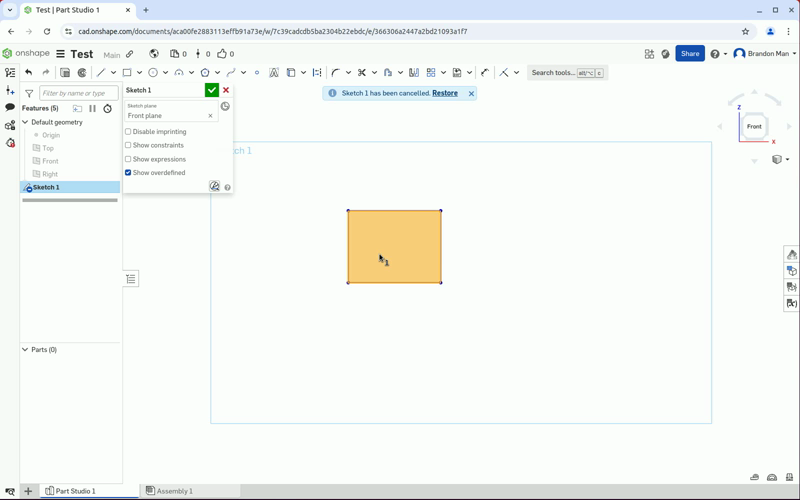
mouse_move(73, 352)
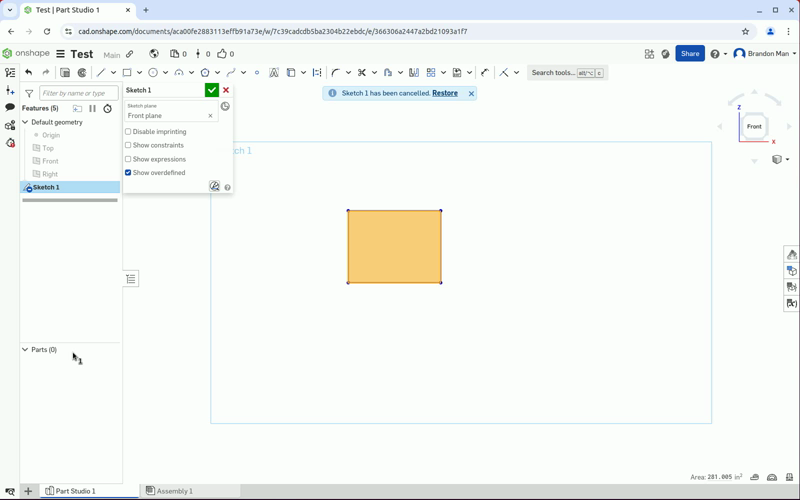
key(shift+y)
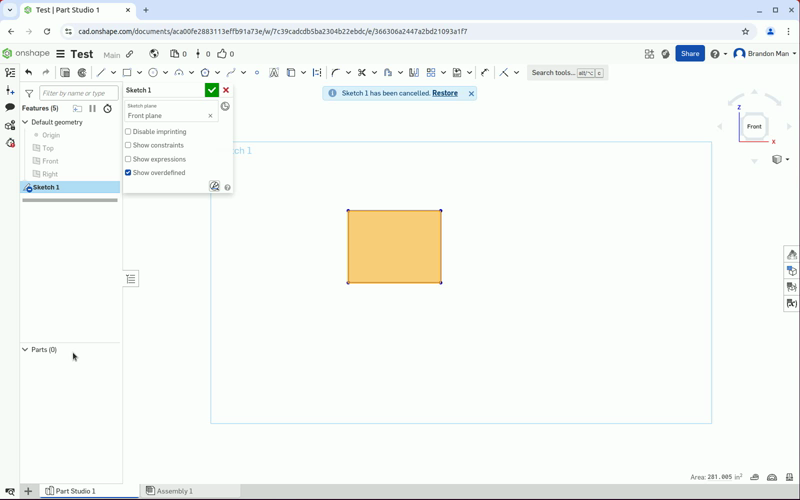
key(shift+e)
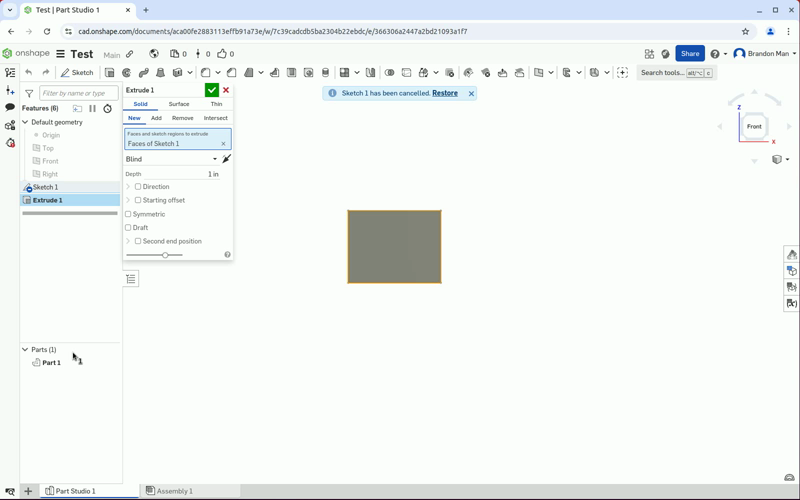
mouse_move(143, 106)
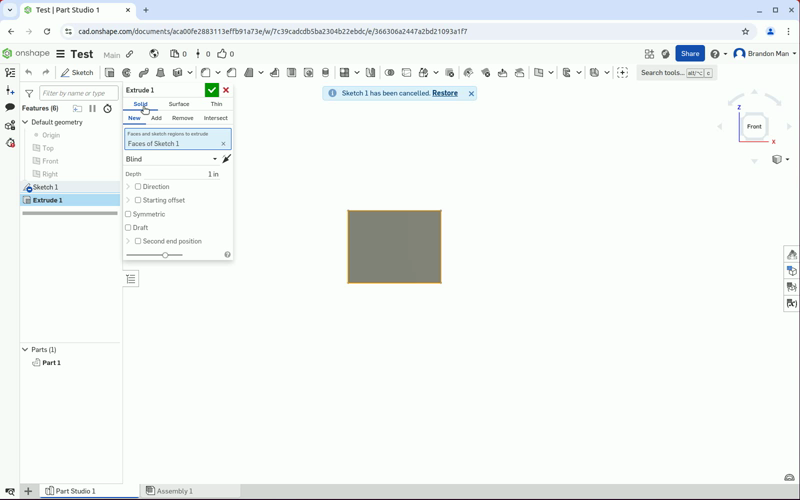
click(143, 106)
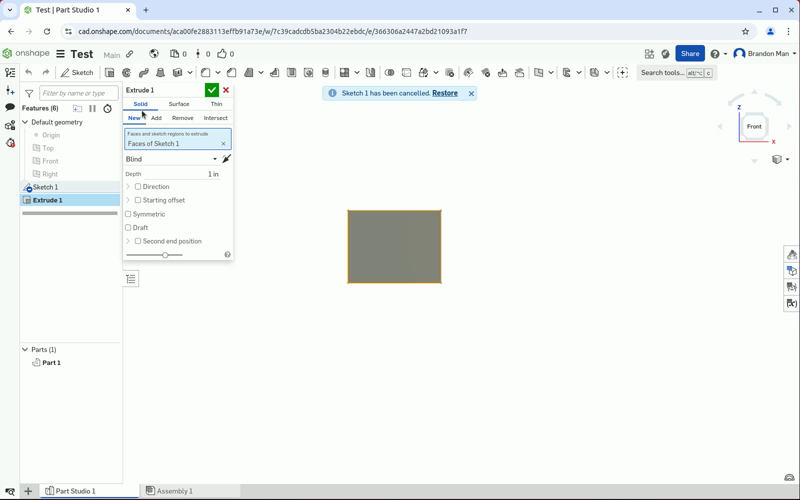
mouse_move(137, 120)
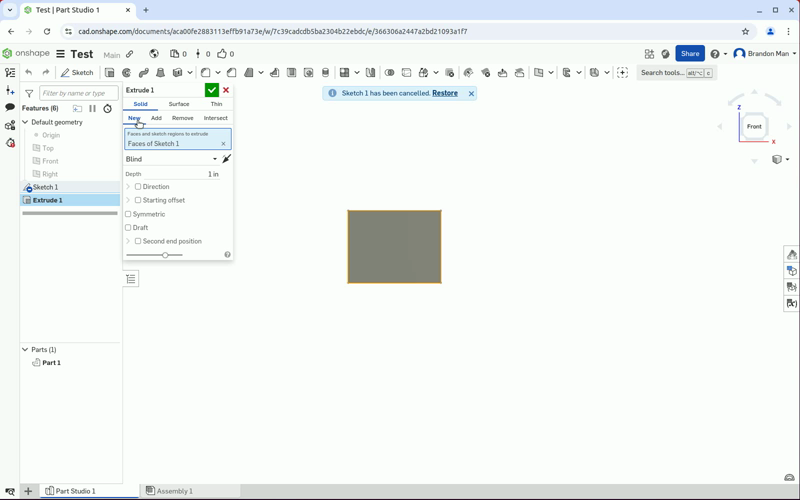
click(137, 120)
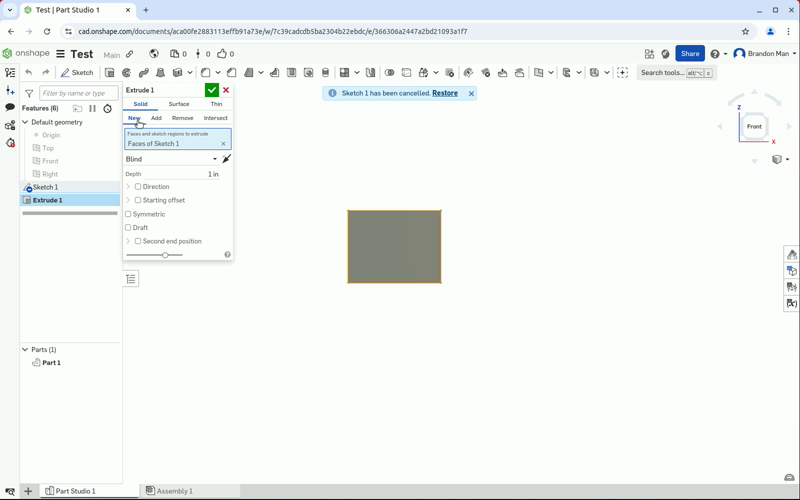
key(tab, 4)
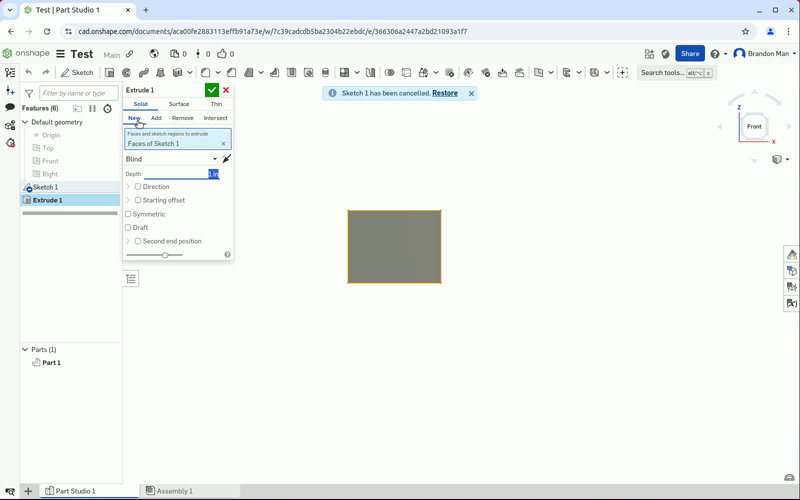
text(8.425)
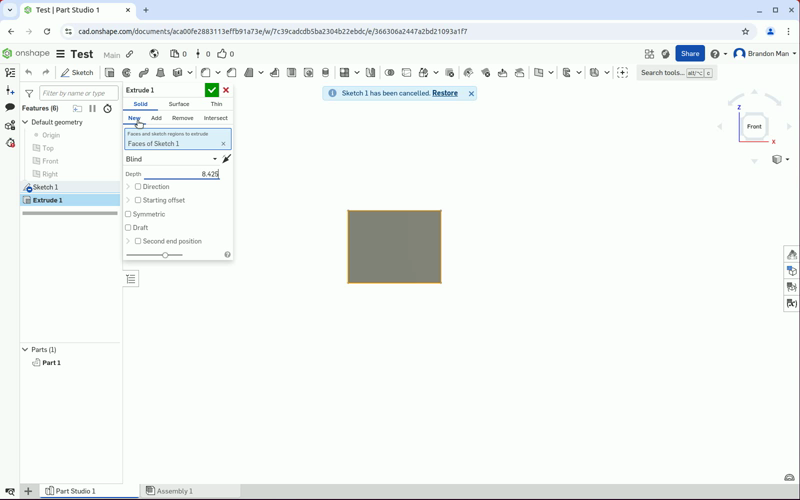
key(enter)
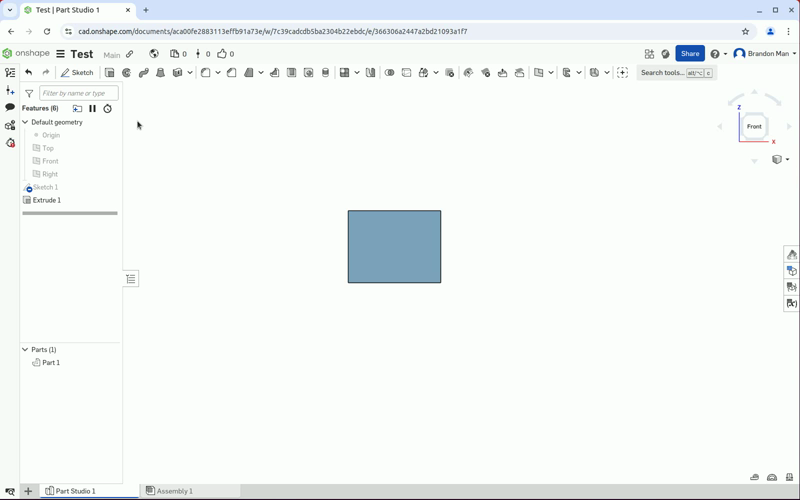
key(shift+h)
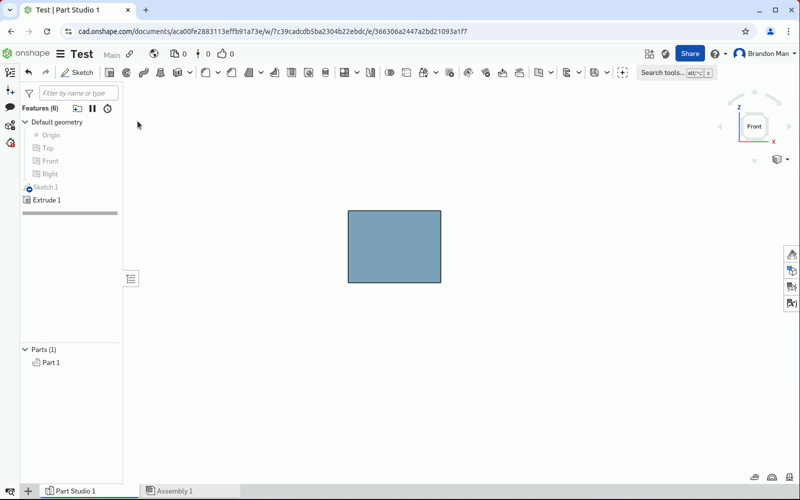
key(shift+h)
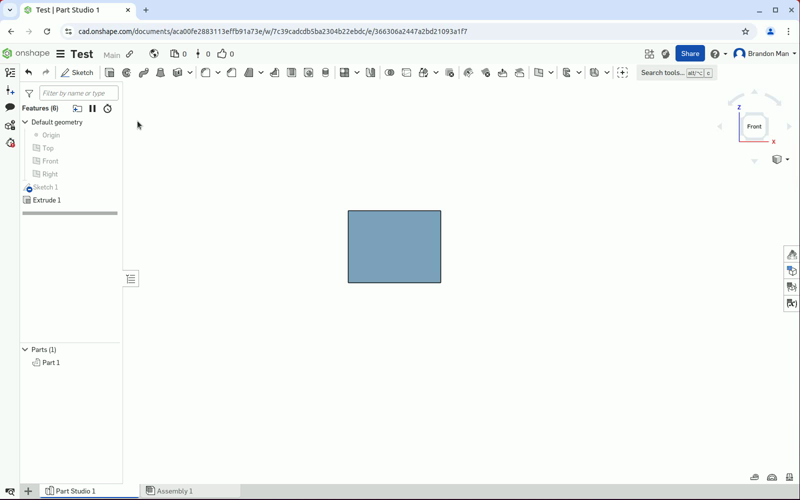
mouse_move(73, 189)
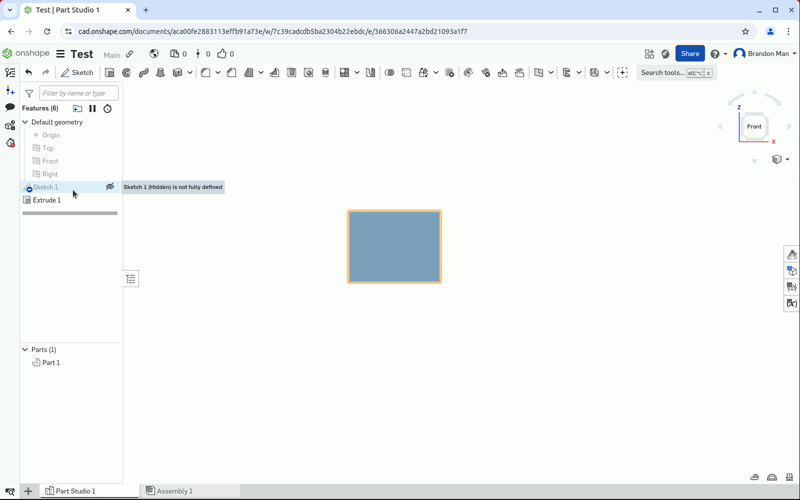
click(73, 189)
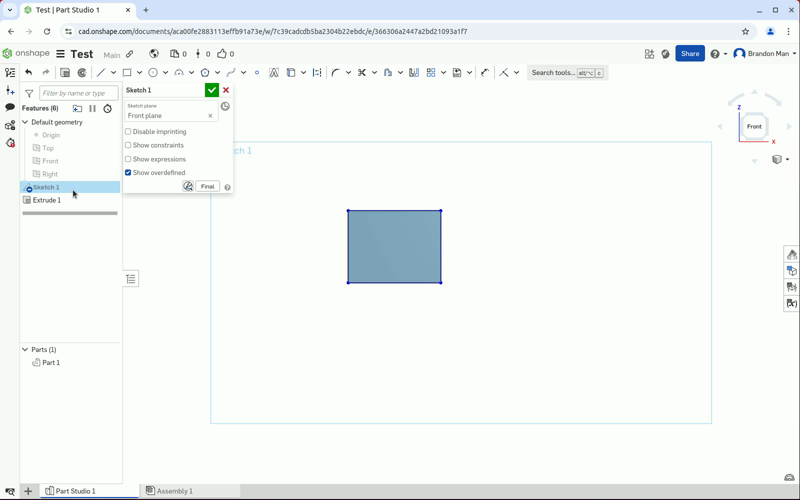
mouse_move(229, 92)
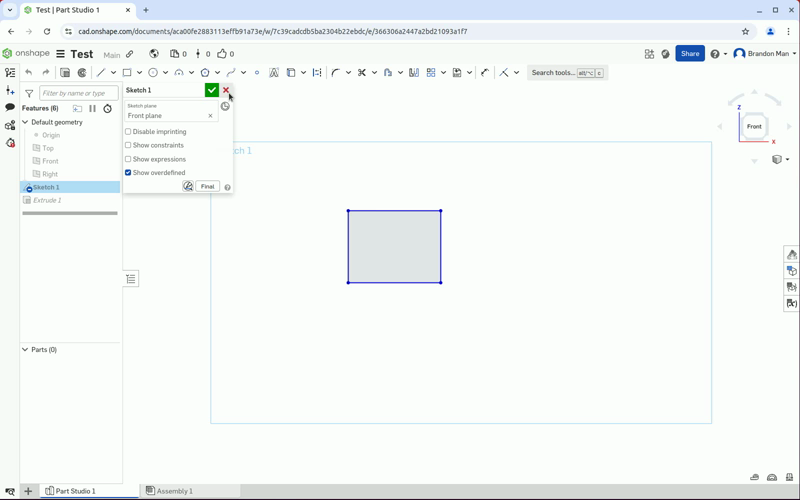
click(229, 92)
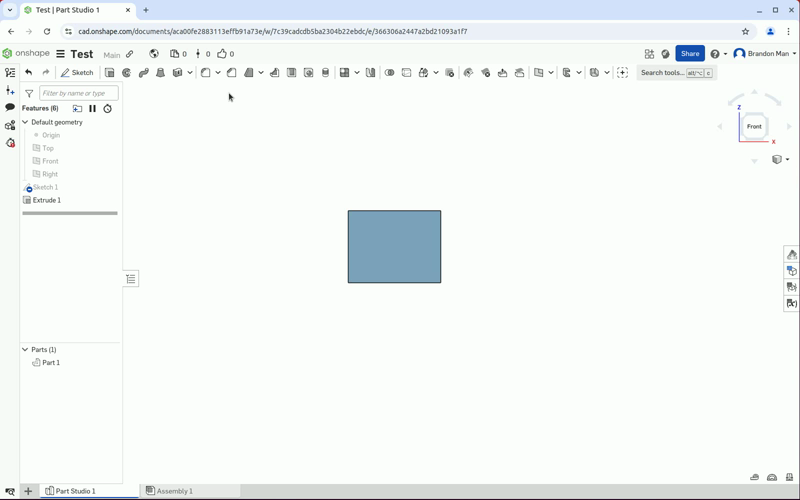
mouse_move(541, 75)
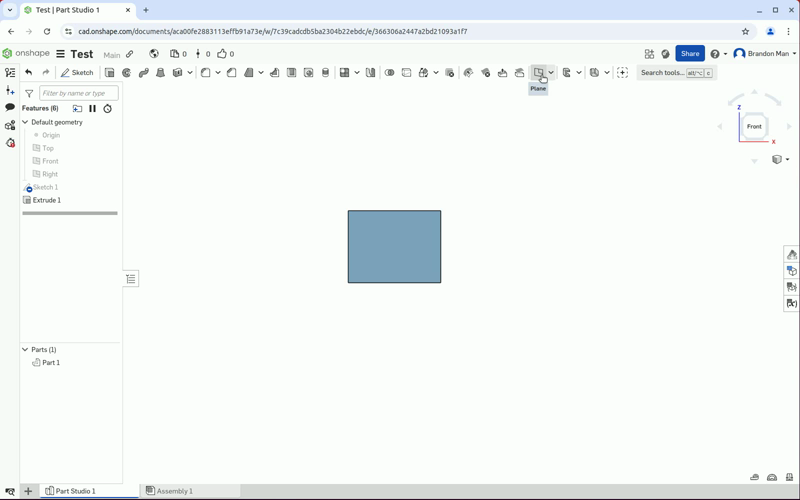
click(541, 75)
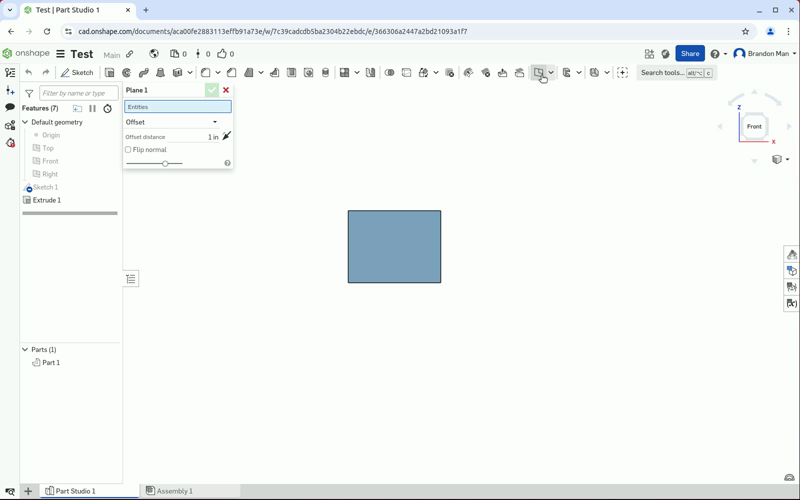
mouse_move(73, 163)
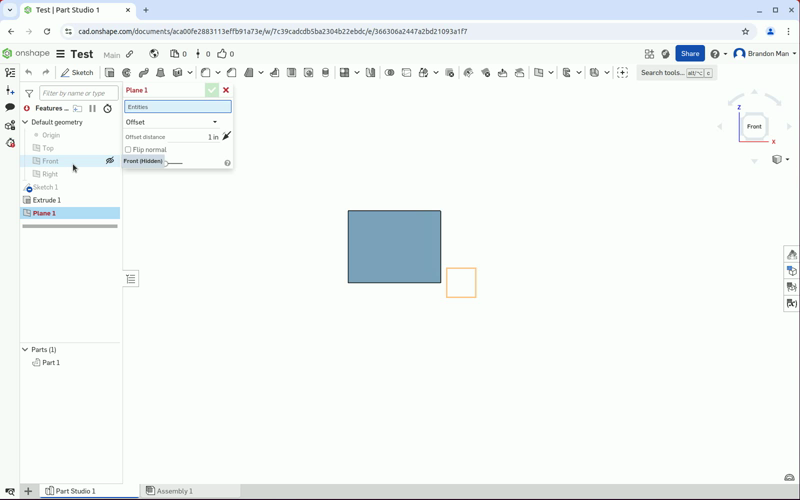
click(73, 163)
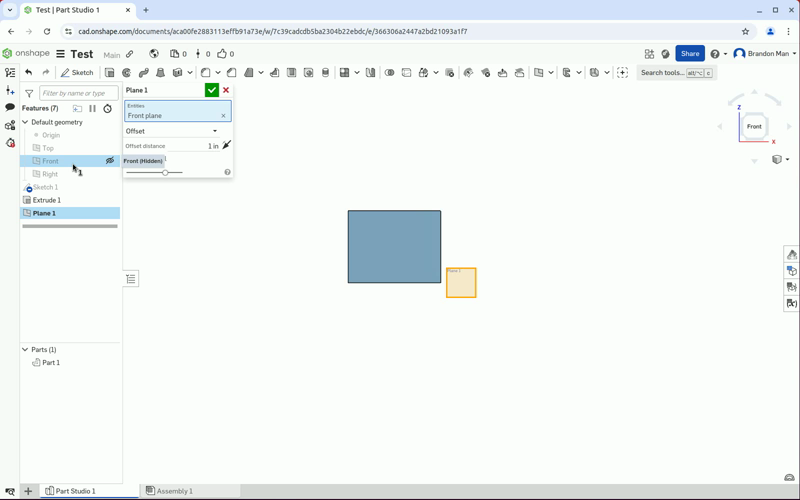
key(tab, 2)
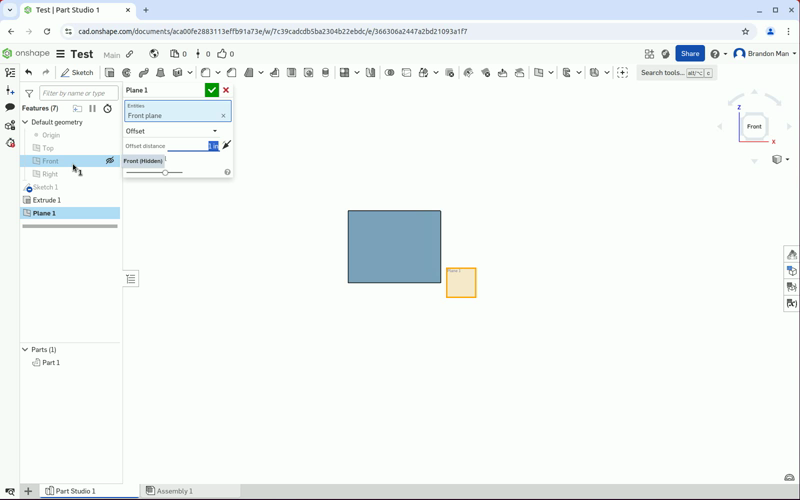
text(8.411)
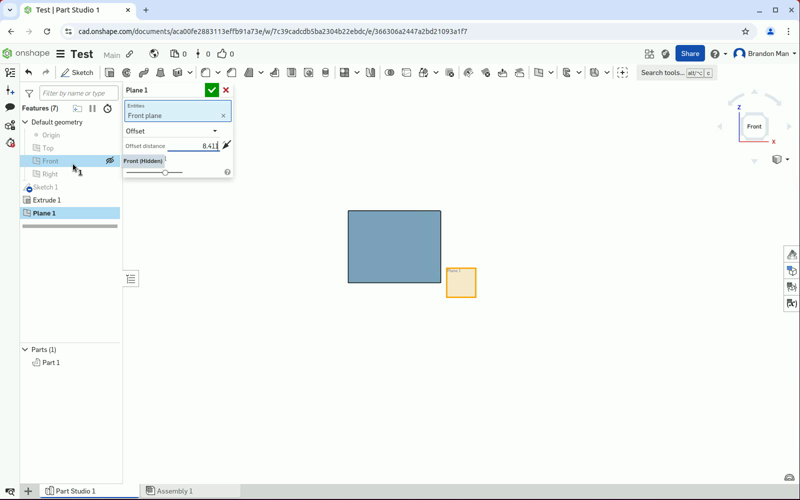
key(enter, 2)
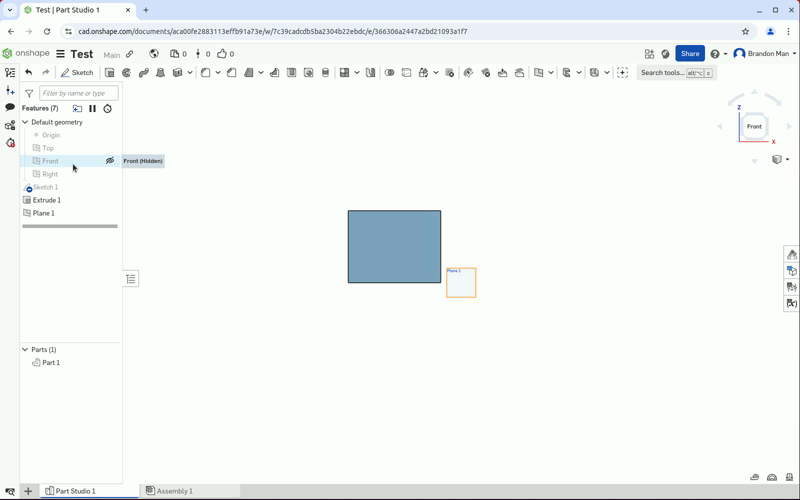
key(shift+s)
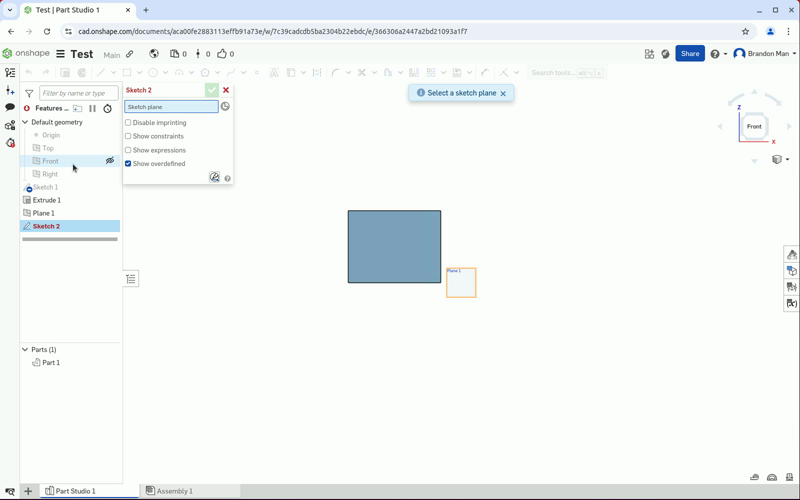
mouse_move(73, 215)
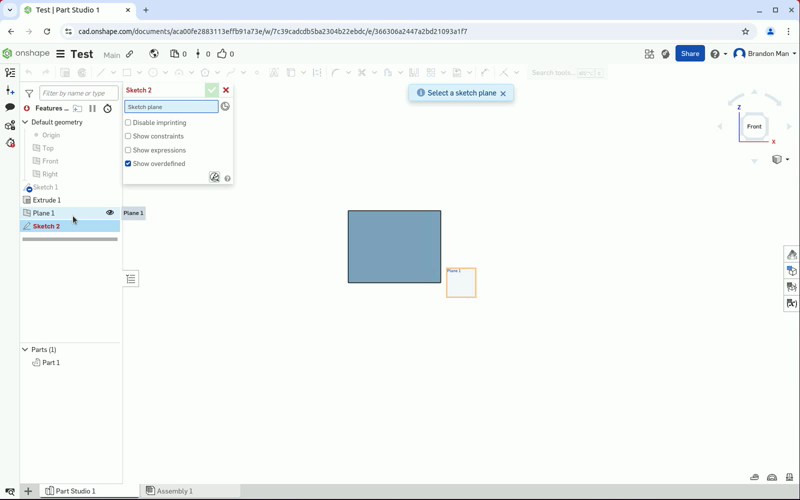
click(73, 215)
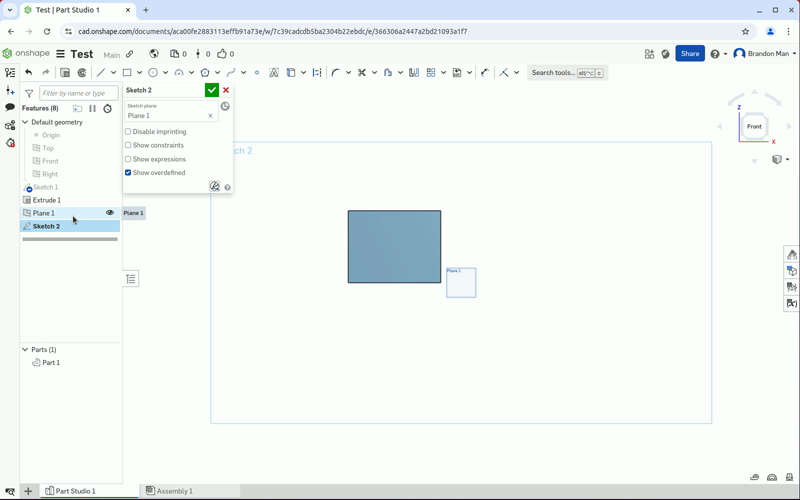
mouse_move(73, 352)
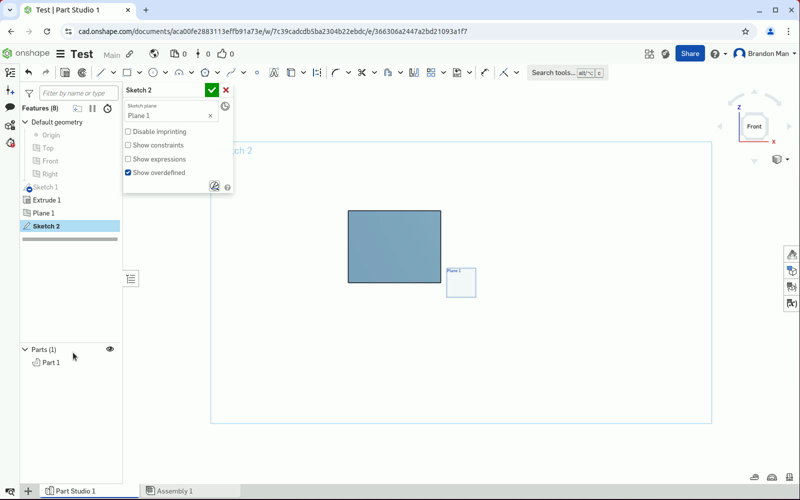
key(y)
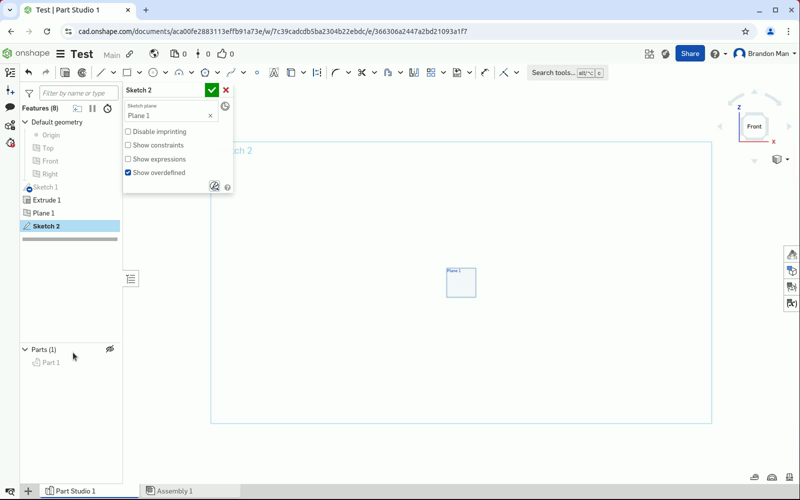
key(c)
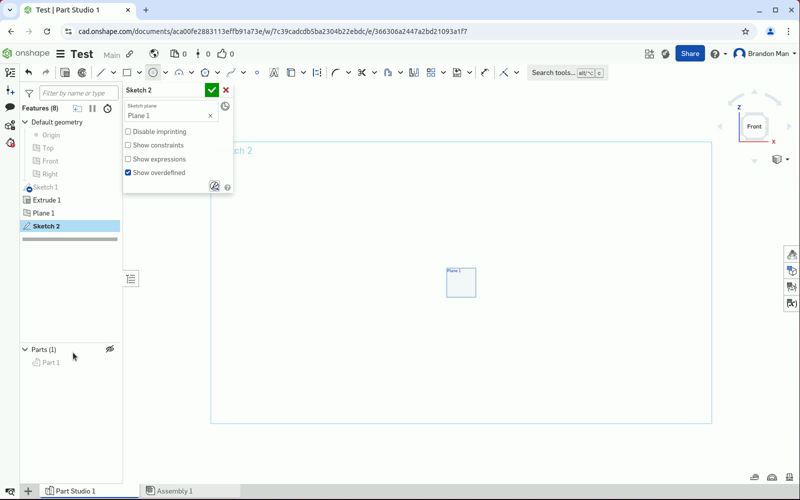
key_down(shift)
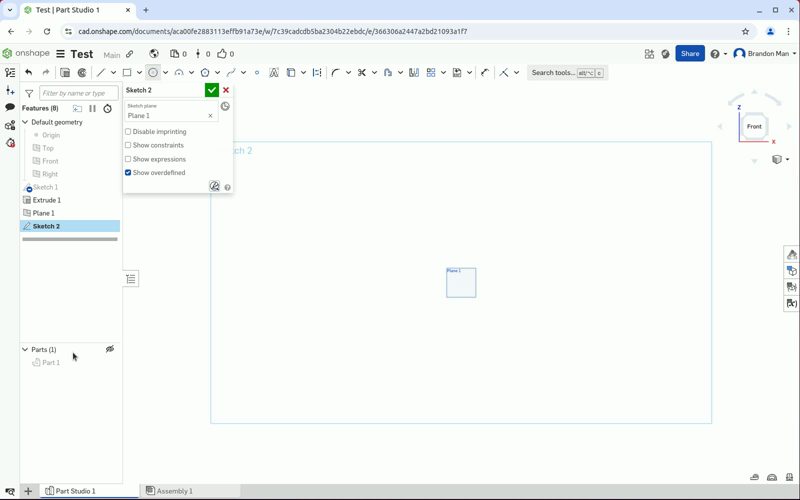
mouse_move(390, 241)
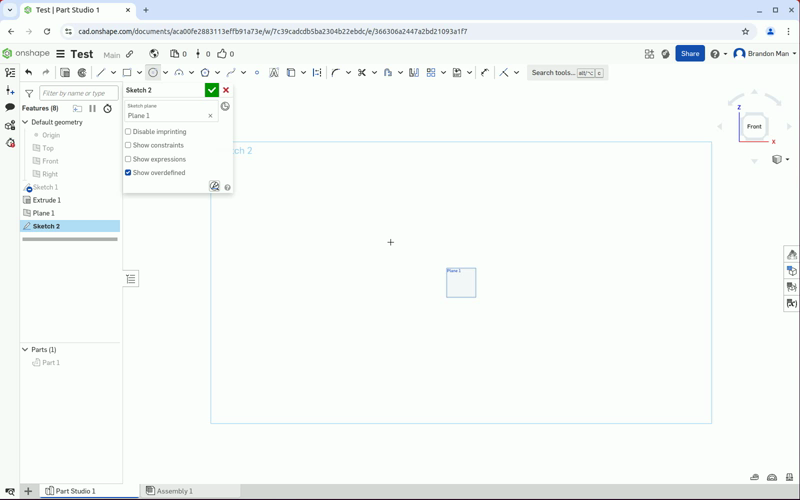
click(390, 241)
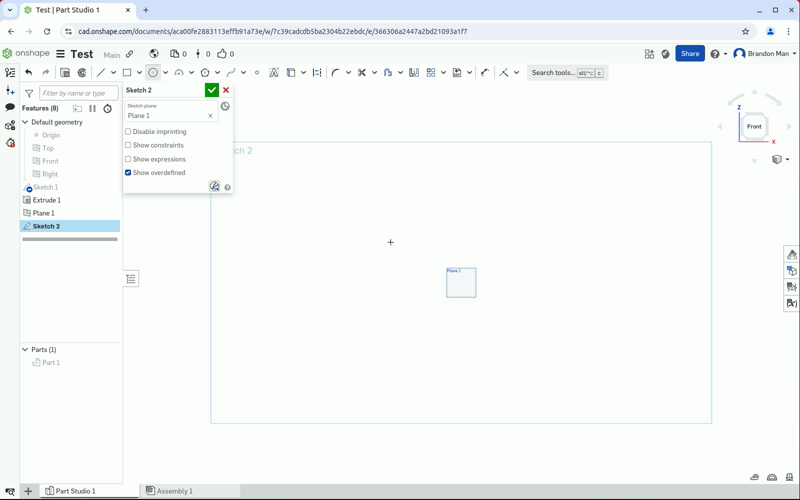
key_up(shift)
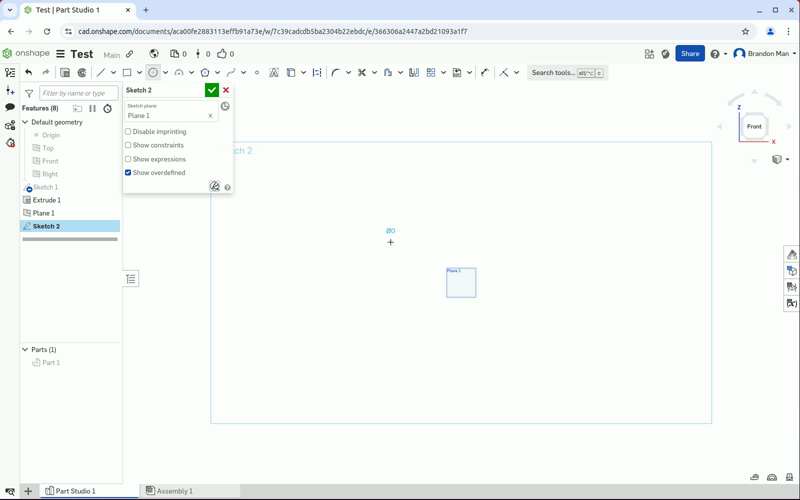
mouse_move(411, 241)
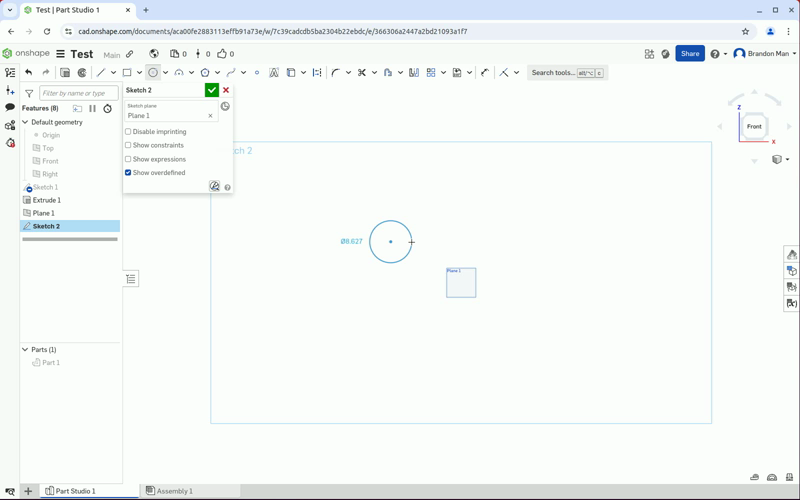
click(411, 241)
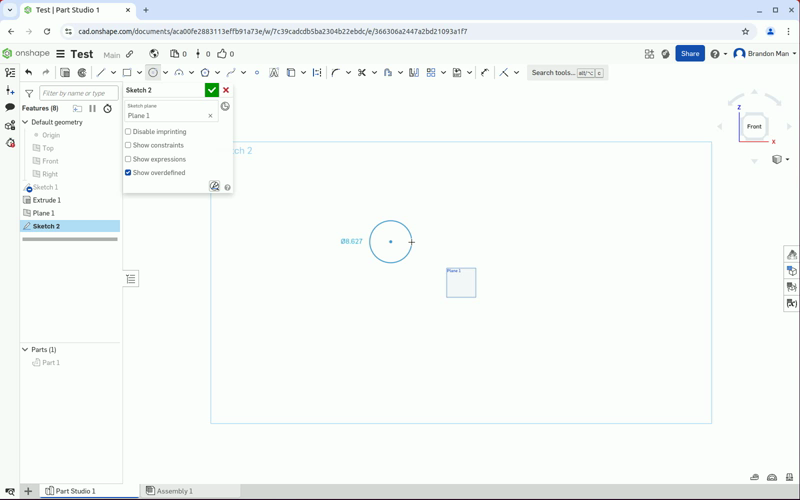
key(esc)
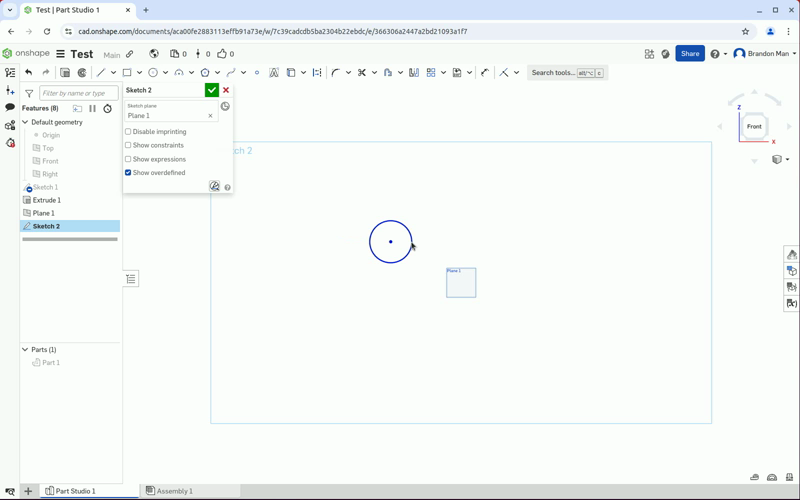
mouse_move(390, 252)
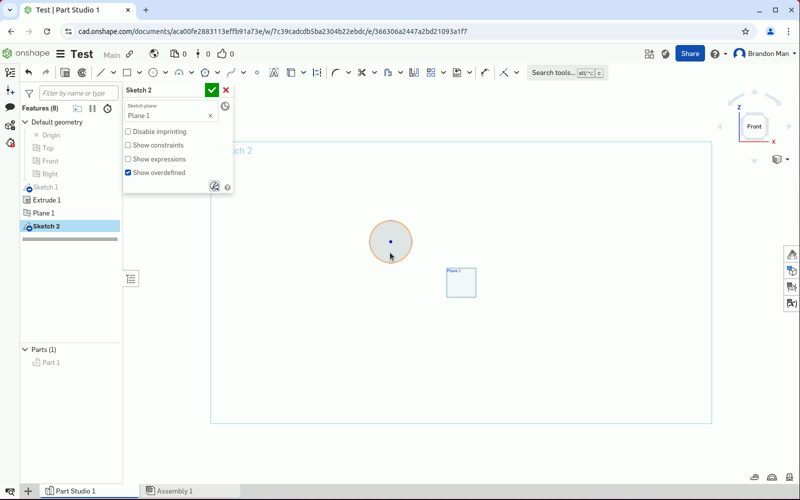
scroll(6)
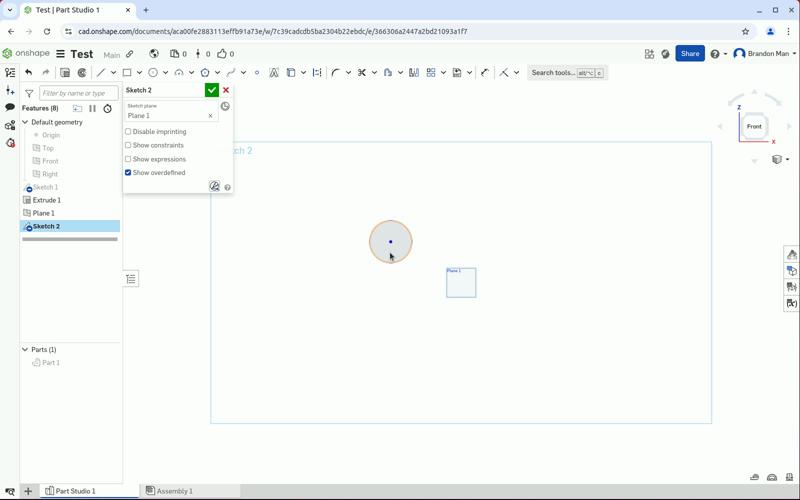
scroll(6)
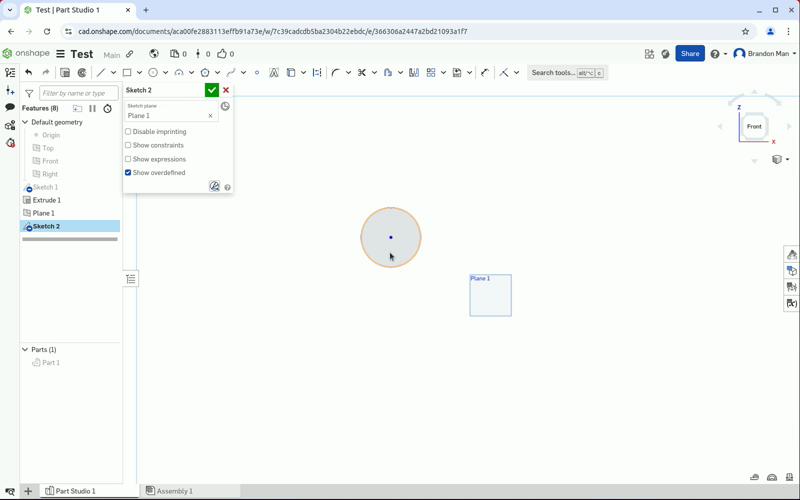
scroll(6)
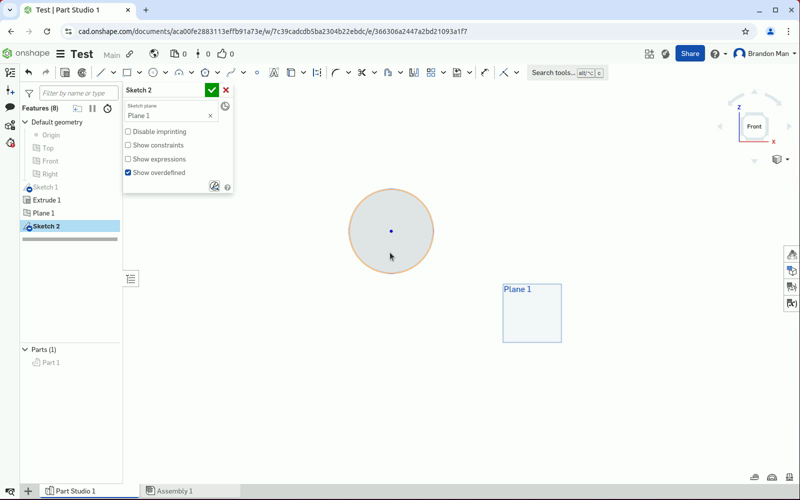
scroll(6)
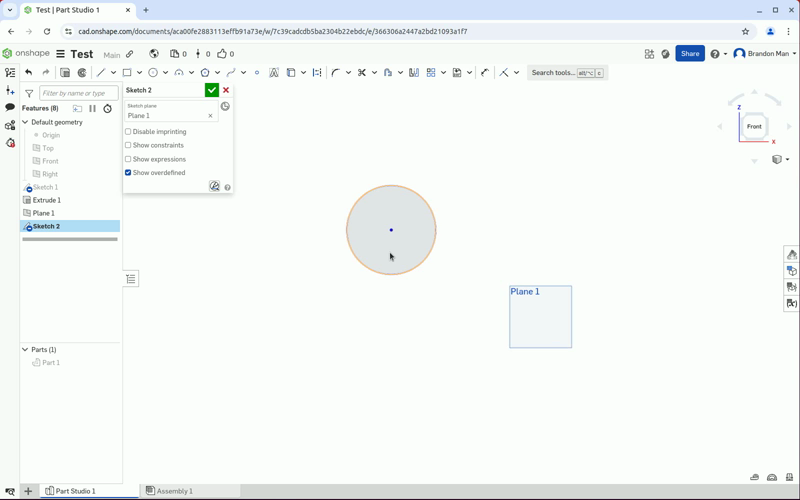
scroll(6)
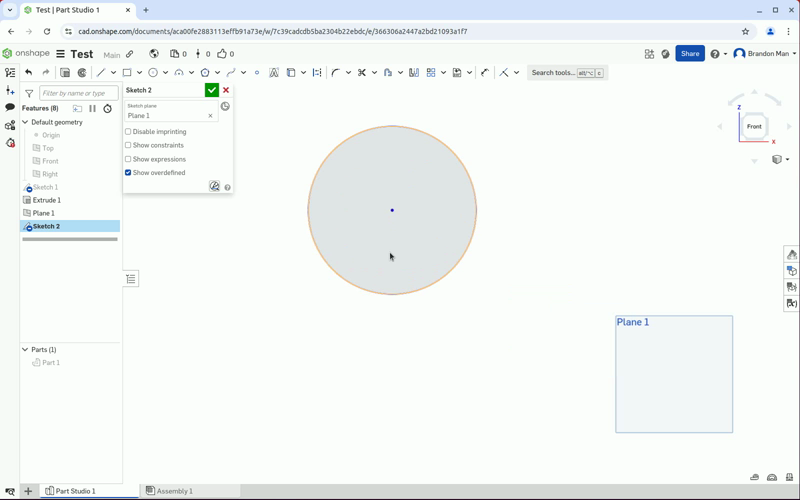
scroll(6)
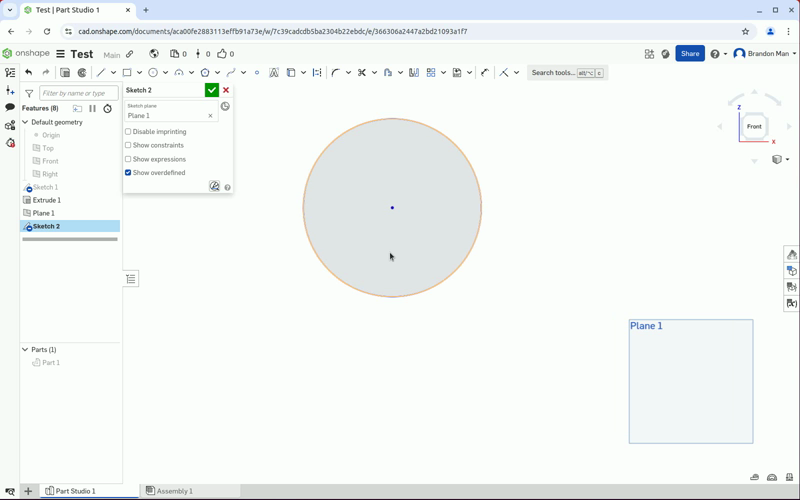
scroll(6)
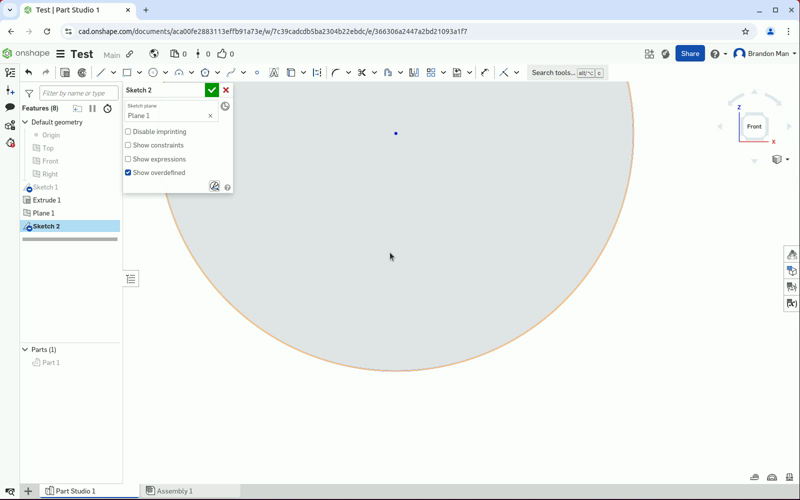
click(390, 252)
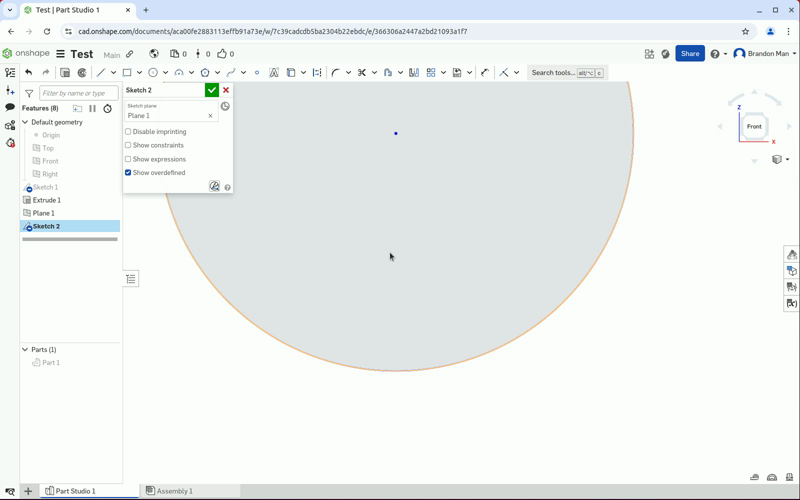
scroll(-6)
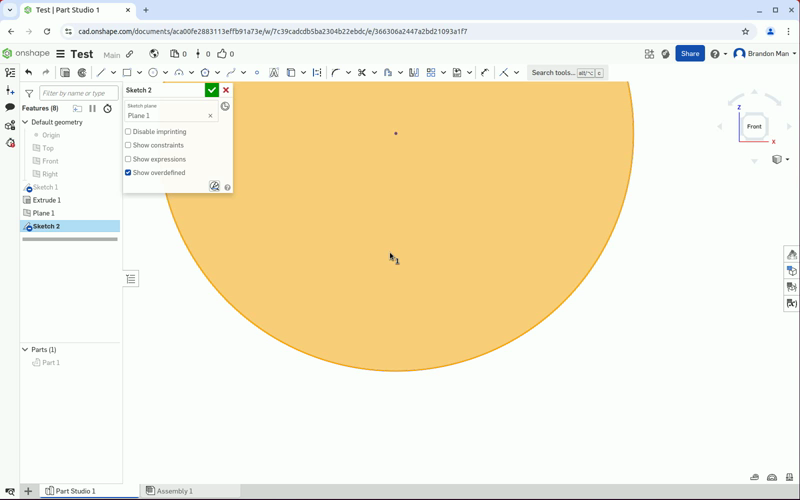
scroll(-6)
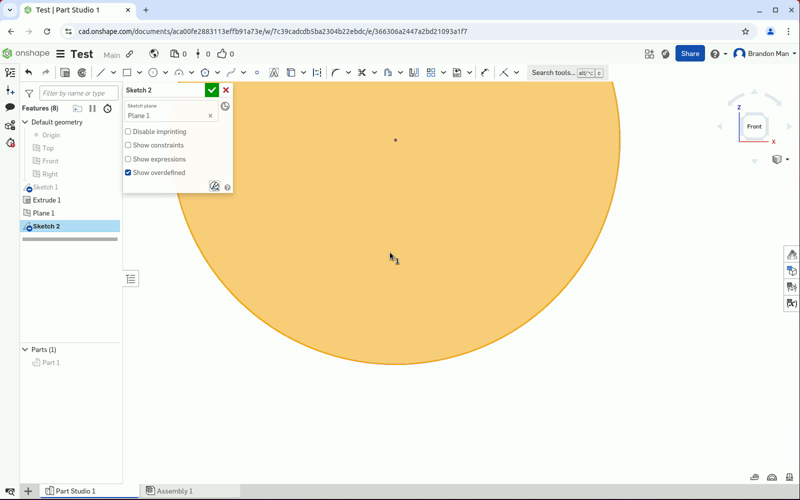
scroll(-6)
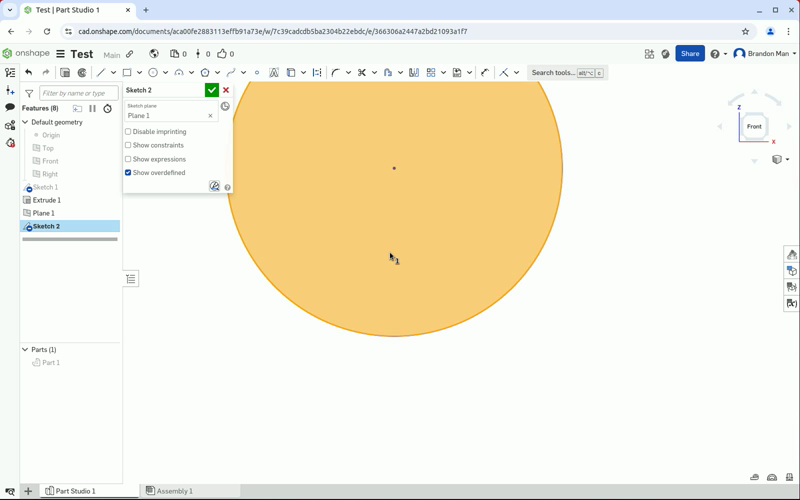
scroll(-6)
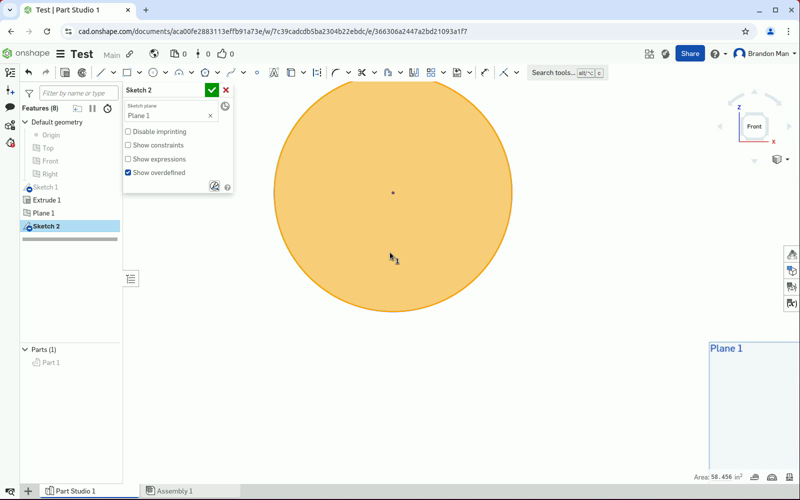
scroll(-6)
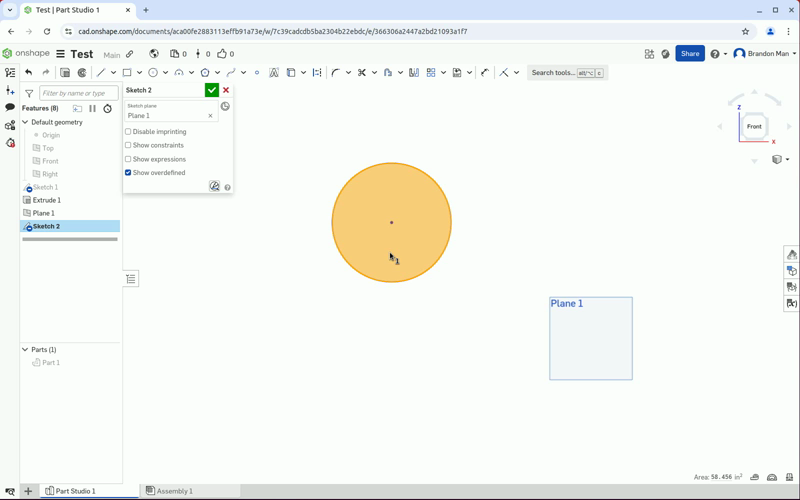
scroll(-6)
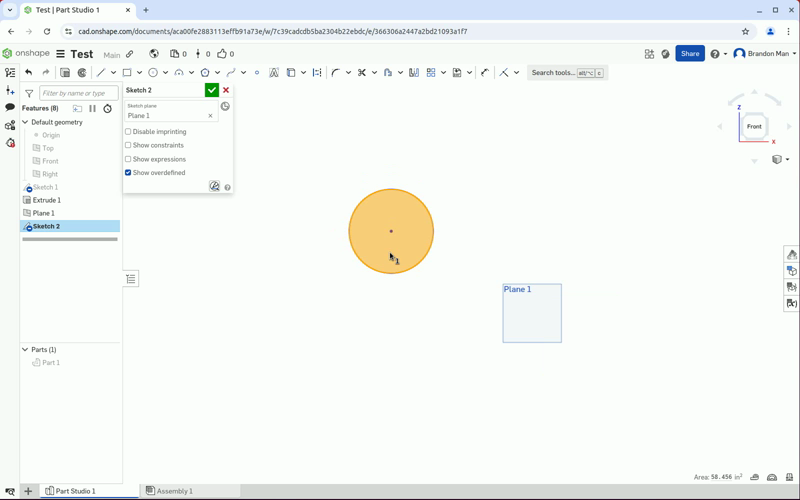
scroll(-6)
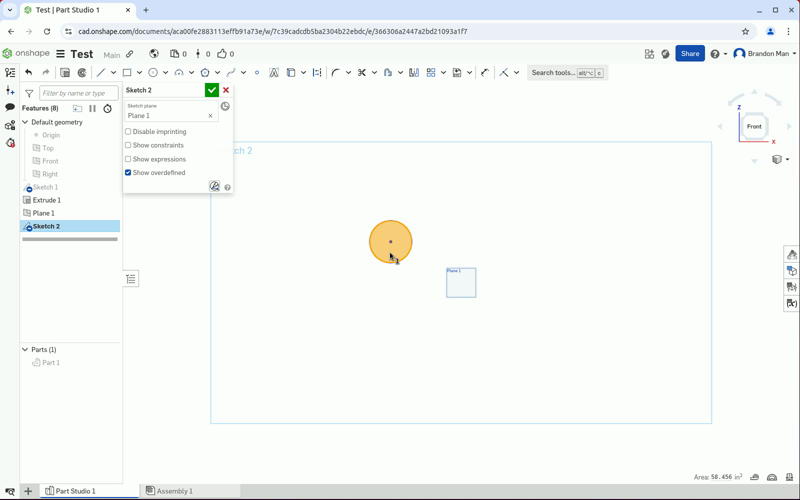
mouse_move(73, 352)
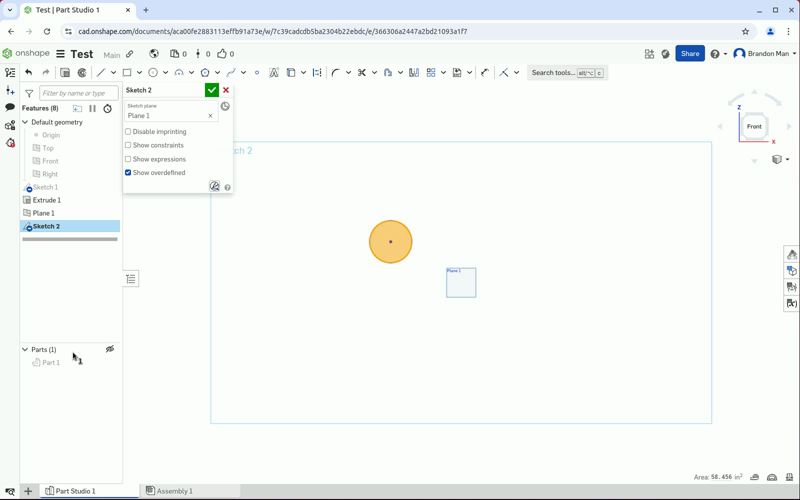
key(shift+y)
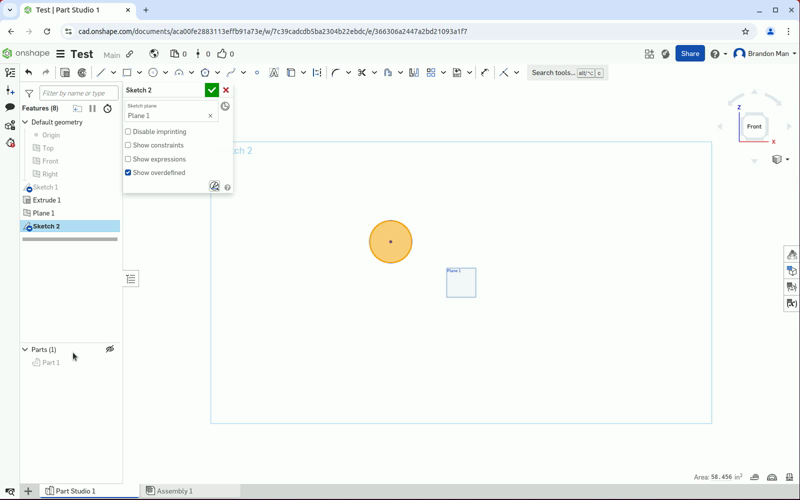
key(shift+e)
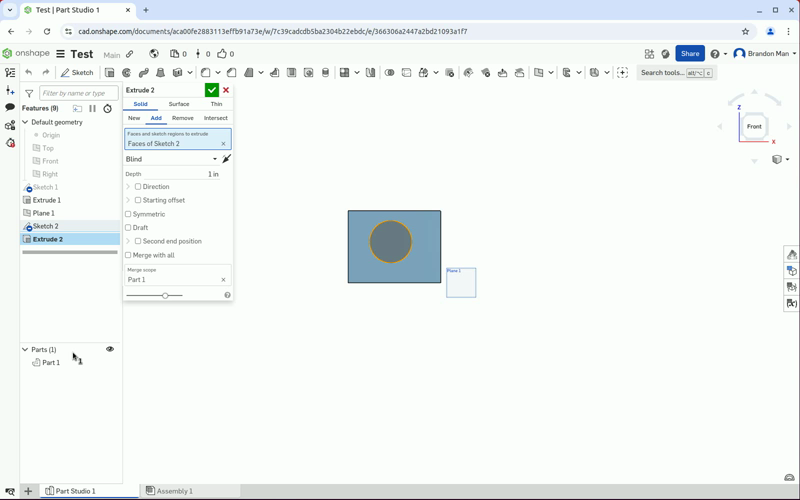
mouse_move(143, 106)
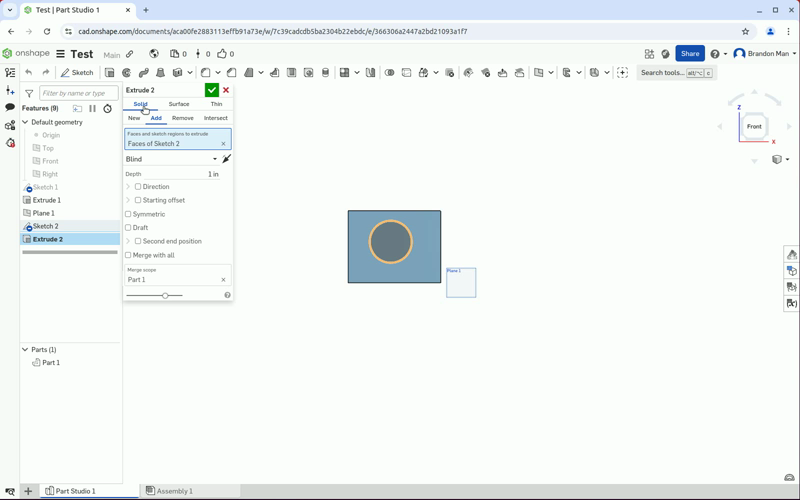
click(143, 106)
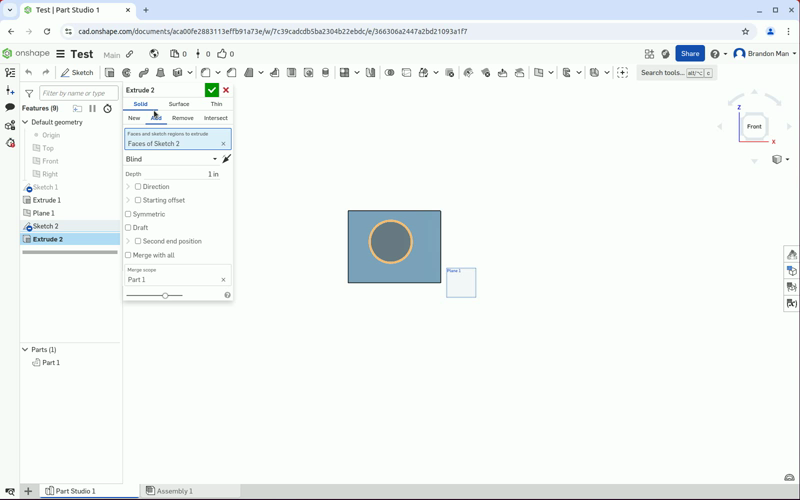
mouse_move(186, 120)
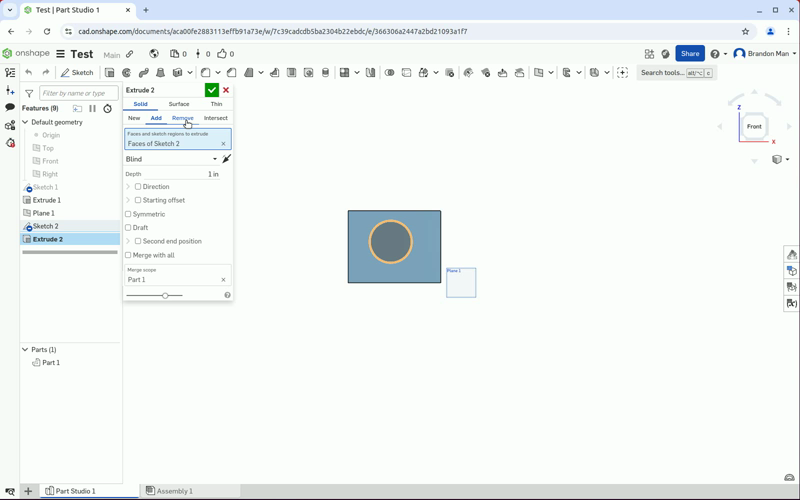
click(186, 120)
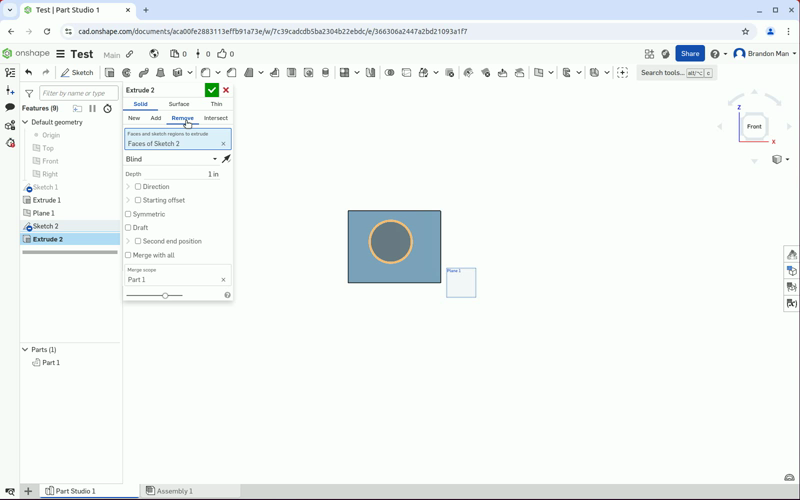
key(tab, 4)
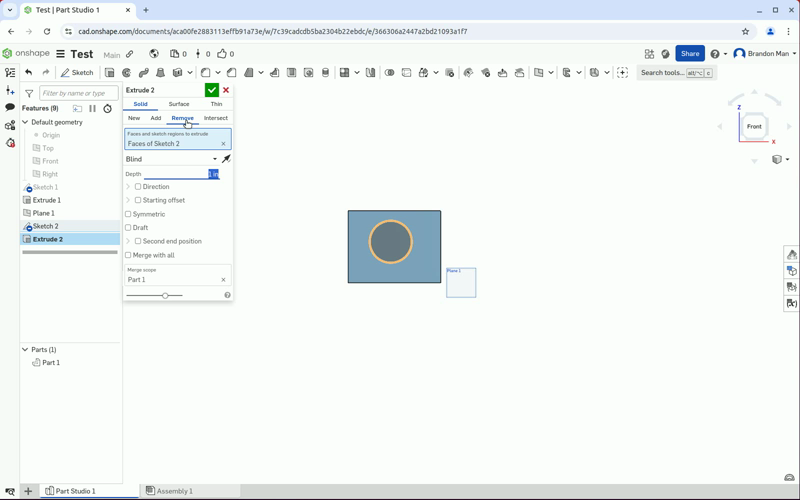
text(8.425)
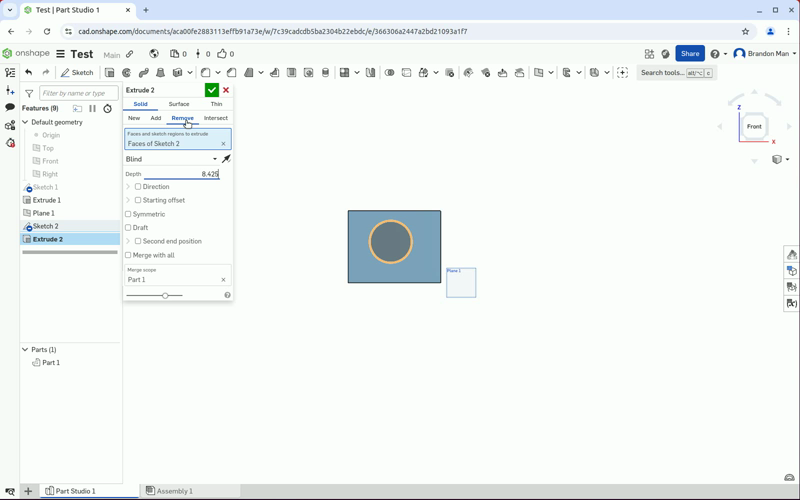
key(tab, 6)
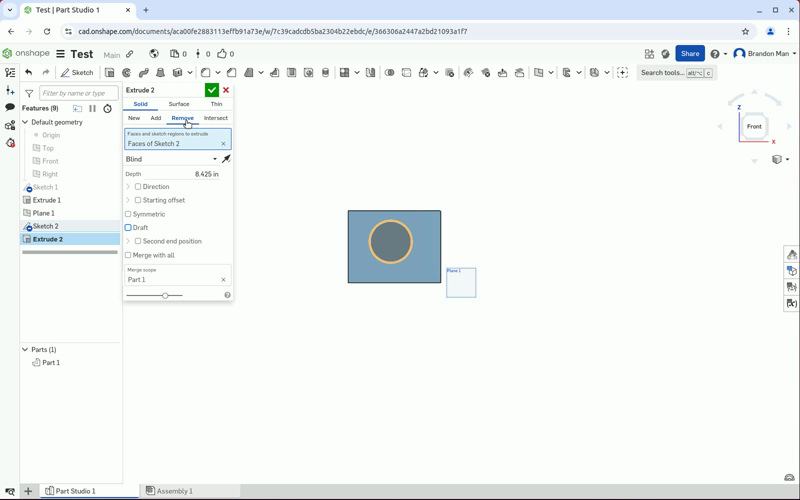
key(space)
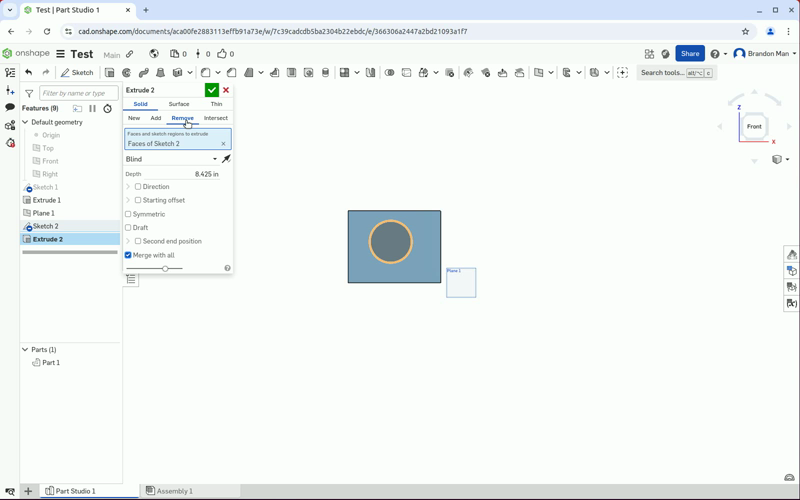
key(enter)
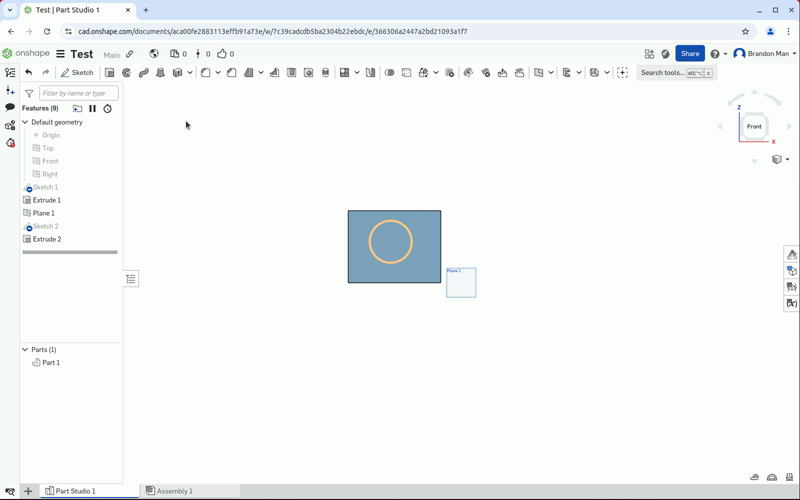
key(shift+h)
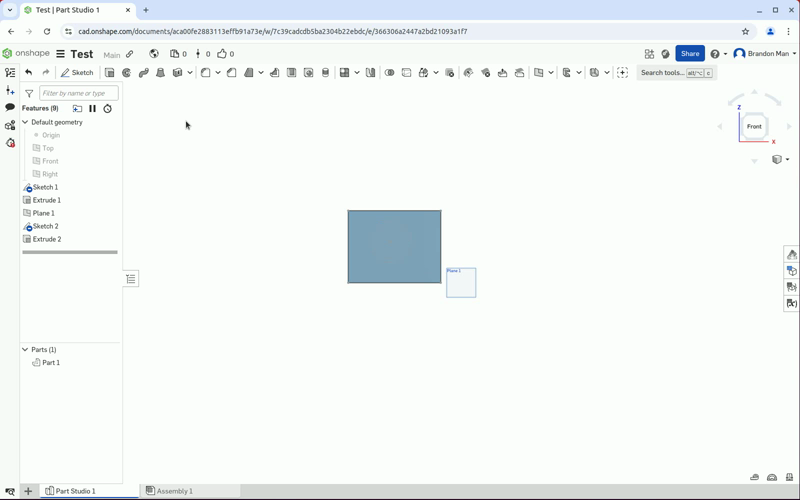
key(shift+h)
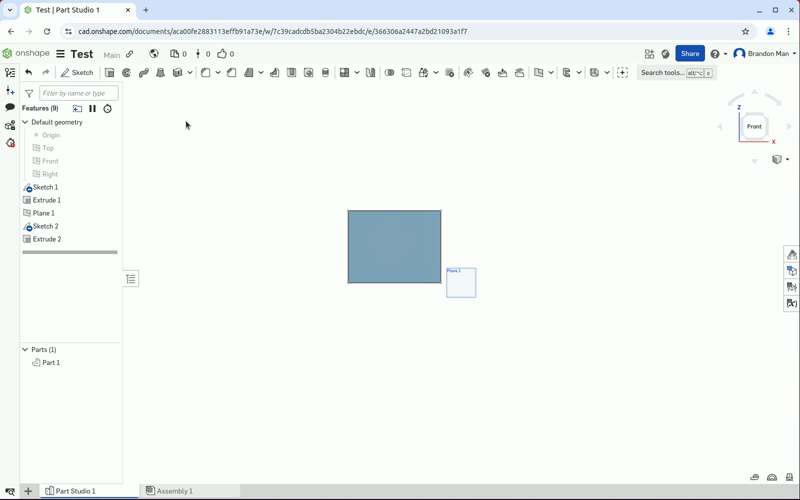
key(shift+7)
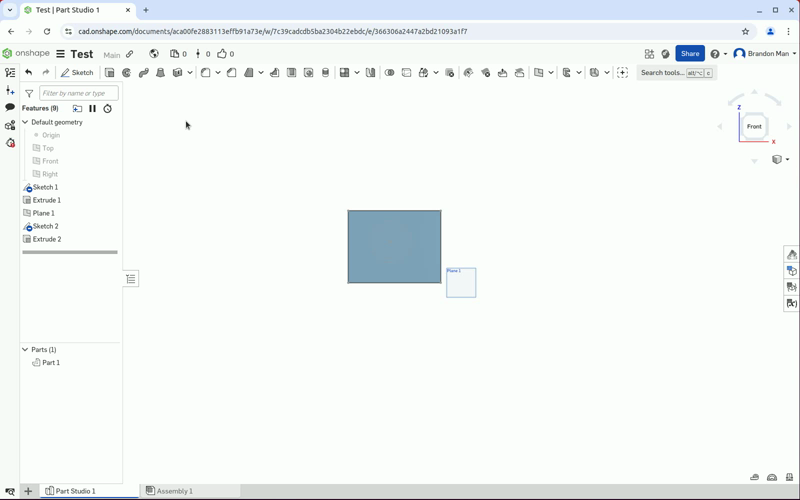
key(left, 2)
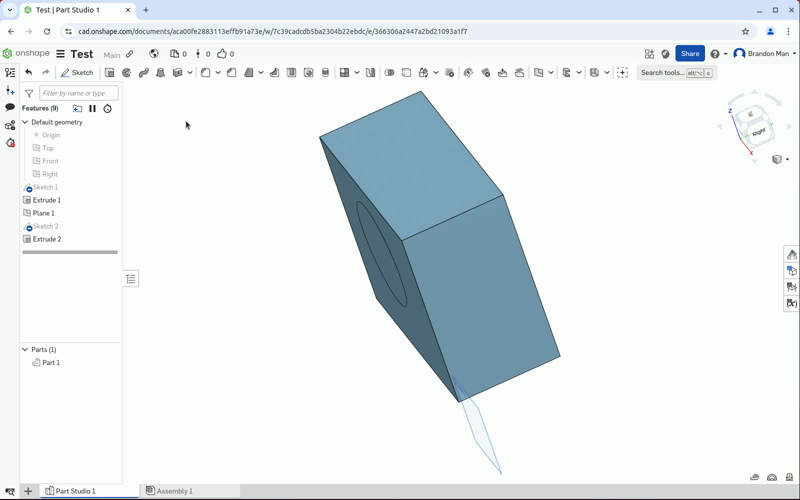
key(down, 2)
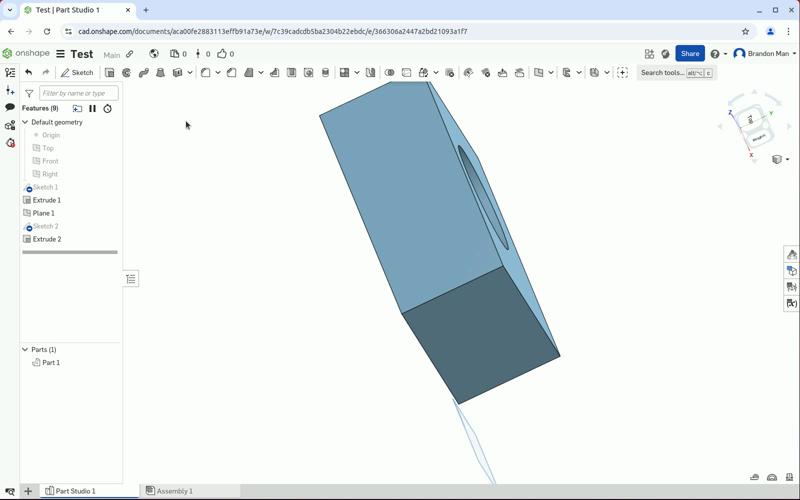
key(up, 2)
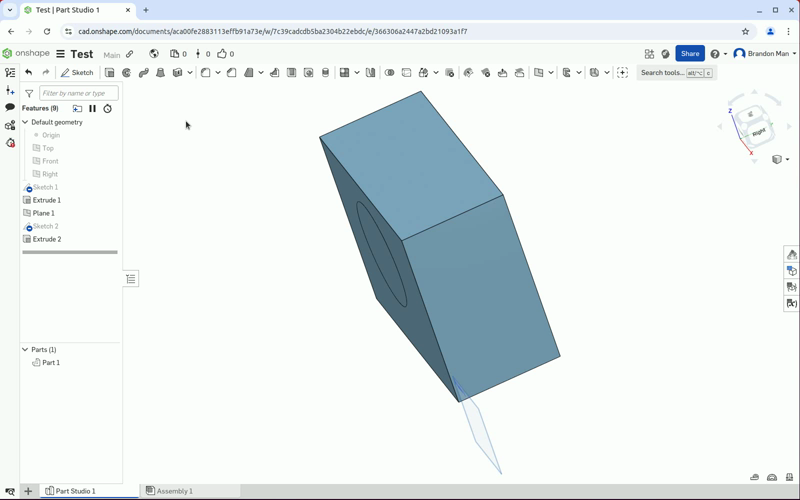
key(right, 2)
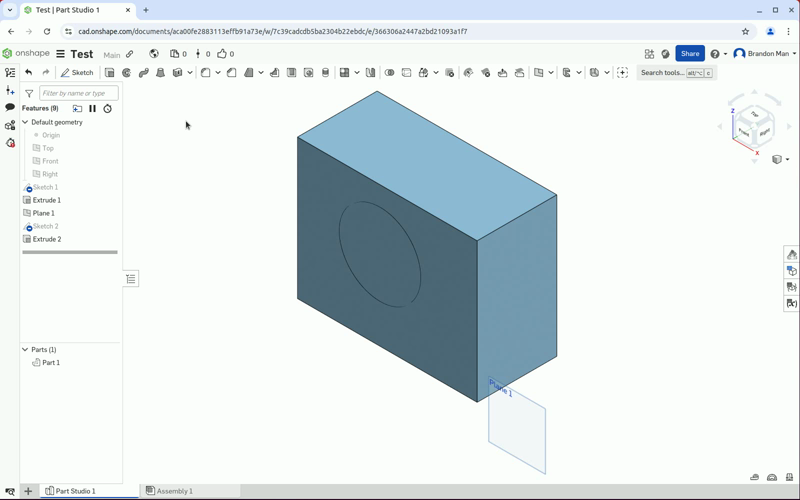
mouse_move(73, 189)
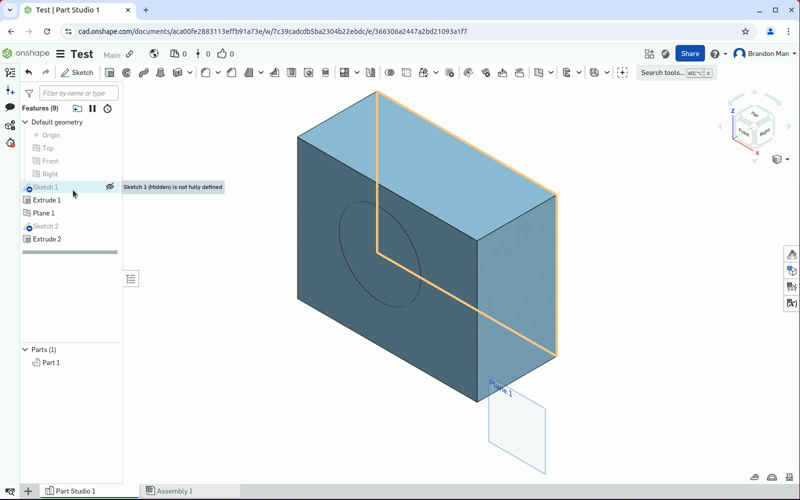
click(73, 189)